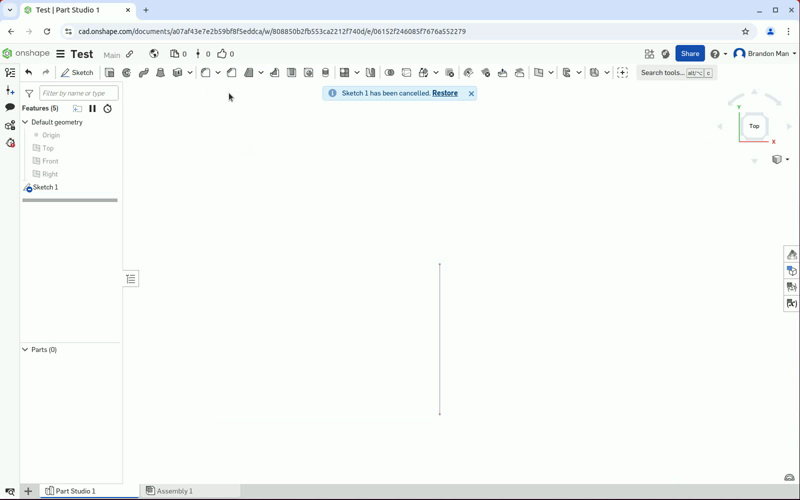
key(shift+h)
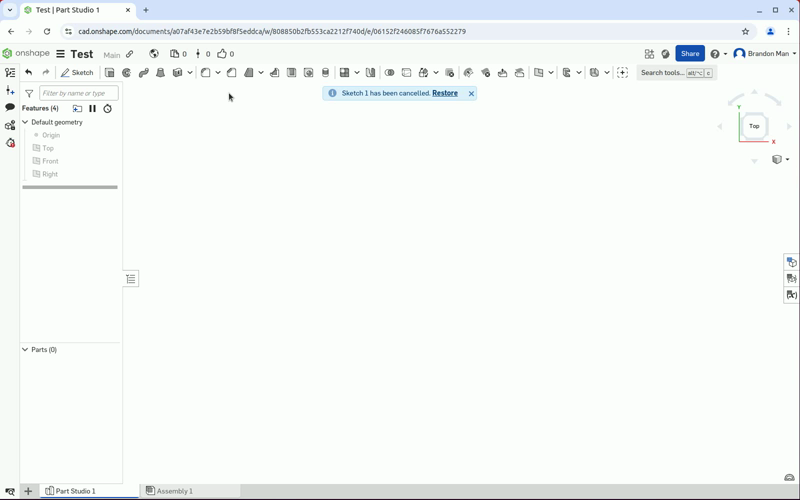
mouse_move(73, 352)
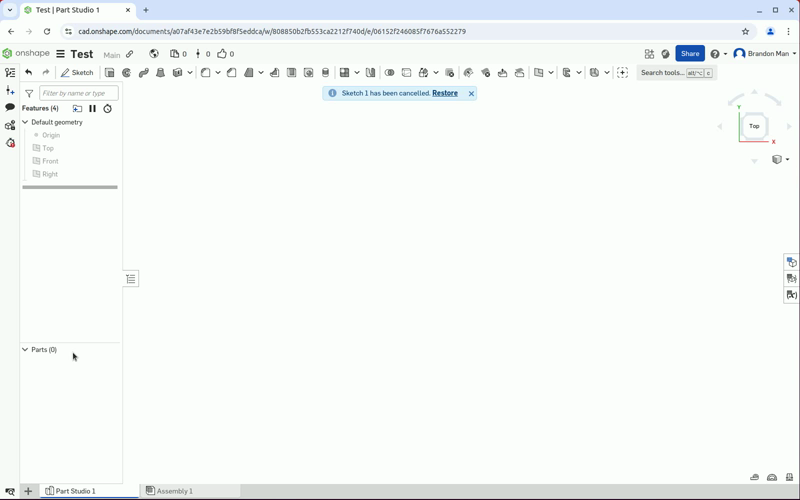
key(y)
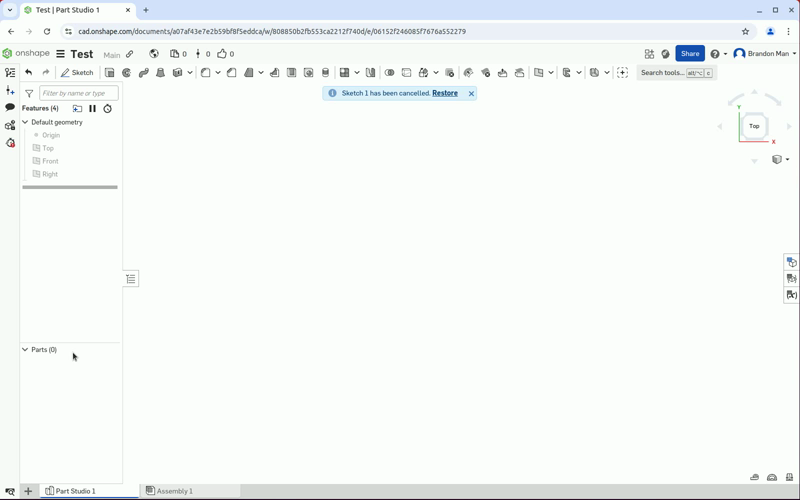
key(shift+p)
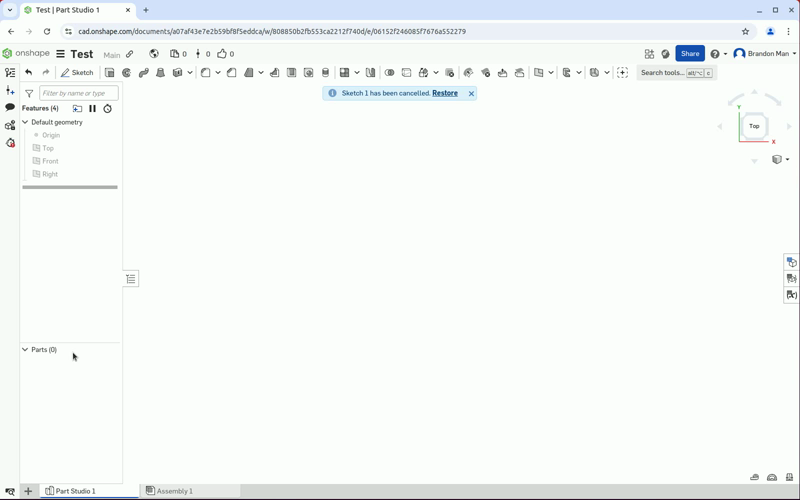
key(space)
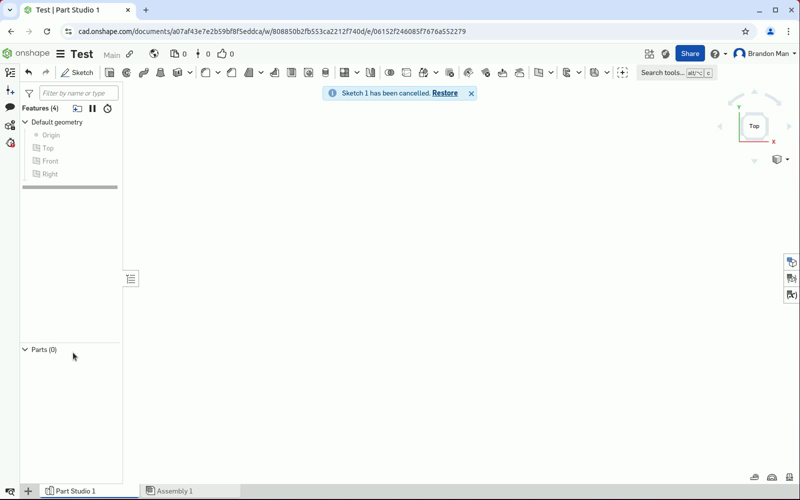
key_down(shift)
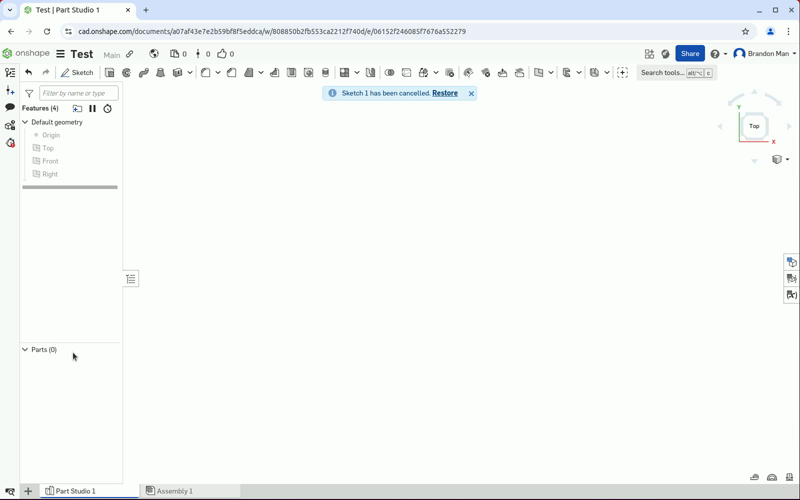
key(up)
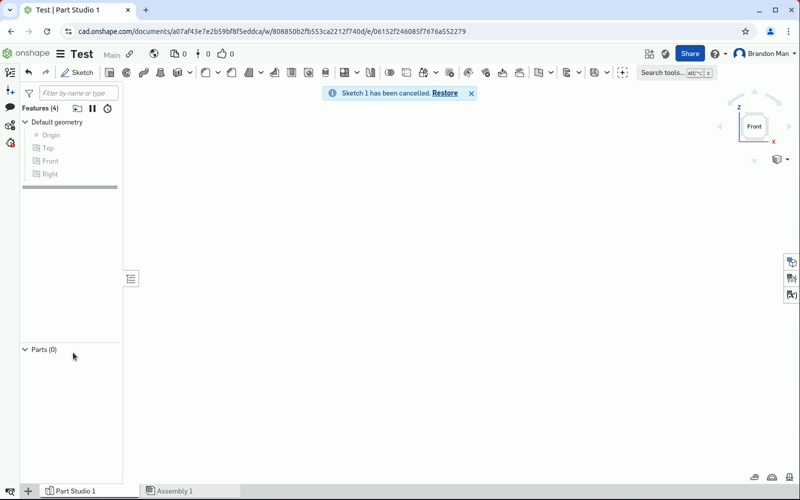
key_up(shift)
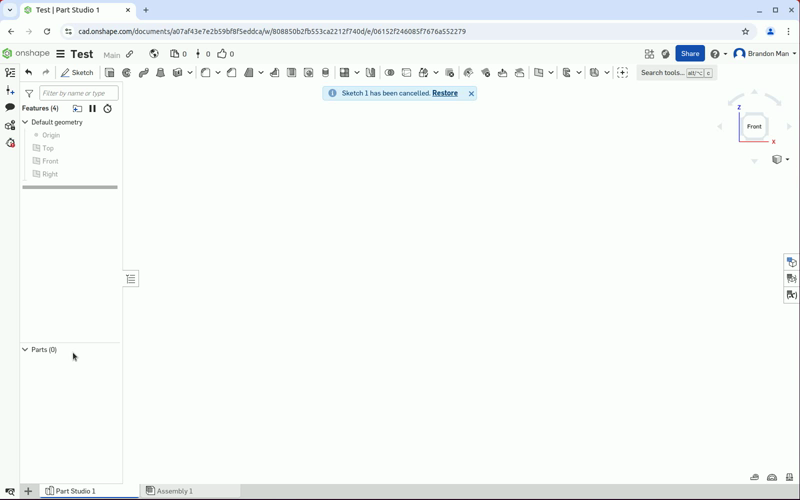
key(space)
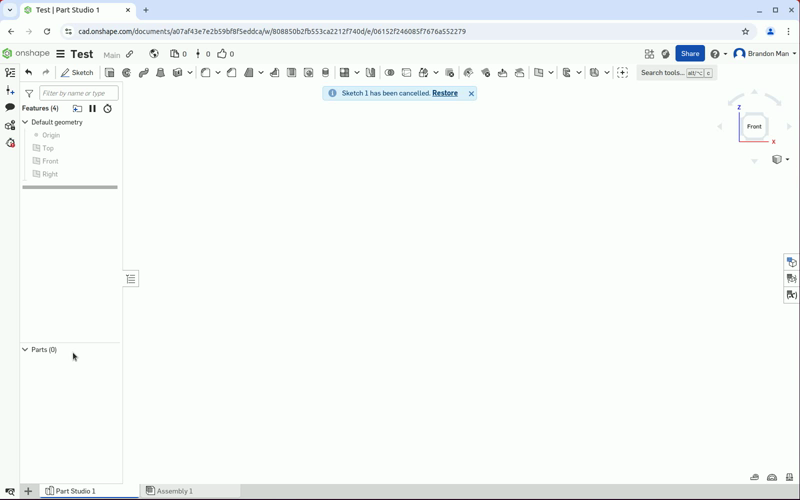
key_down(shift)
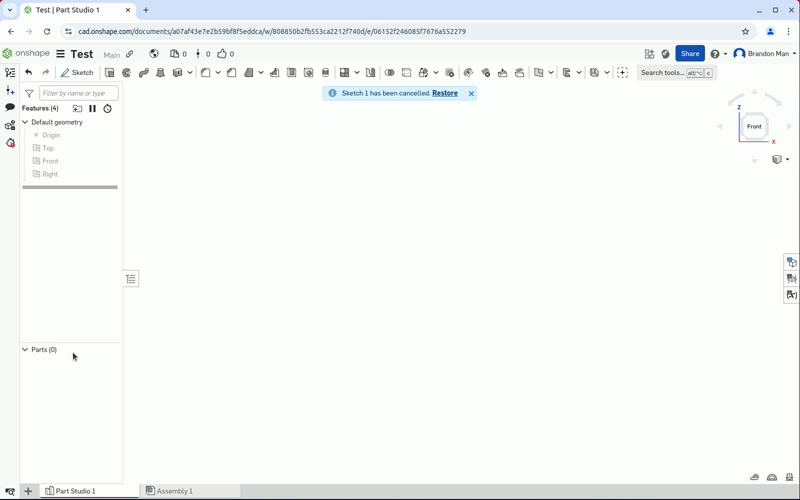
key(left)
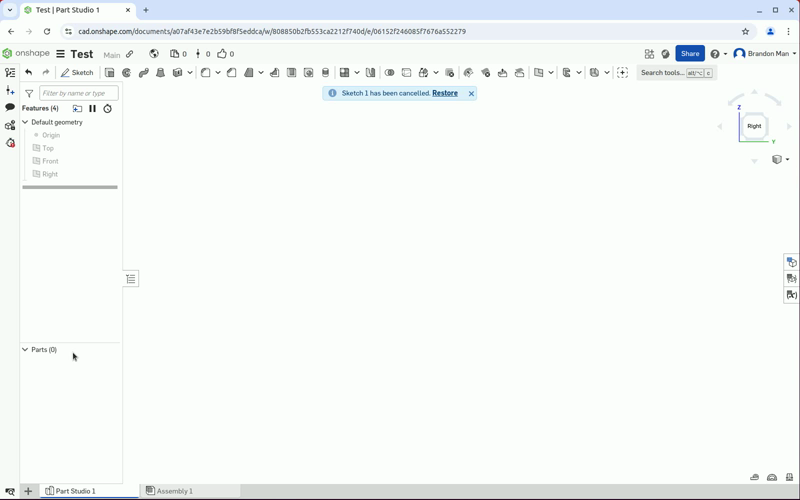
key_up(shift)
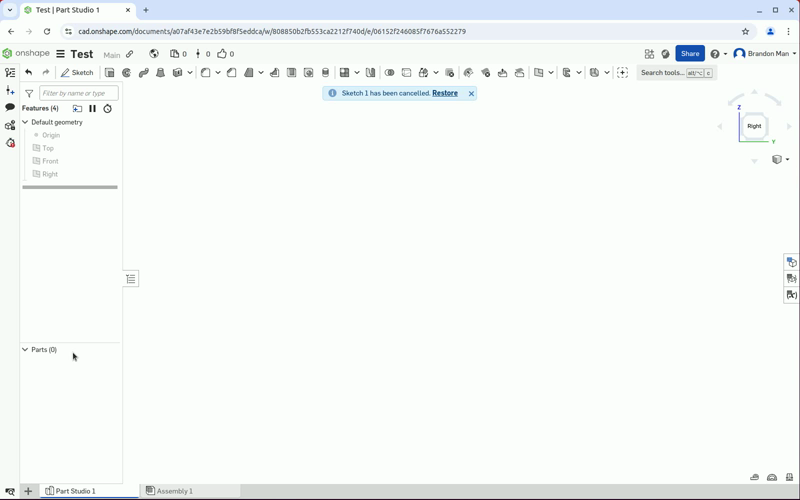
mouse_move(73, 352)
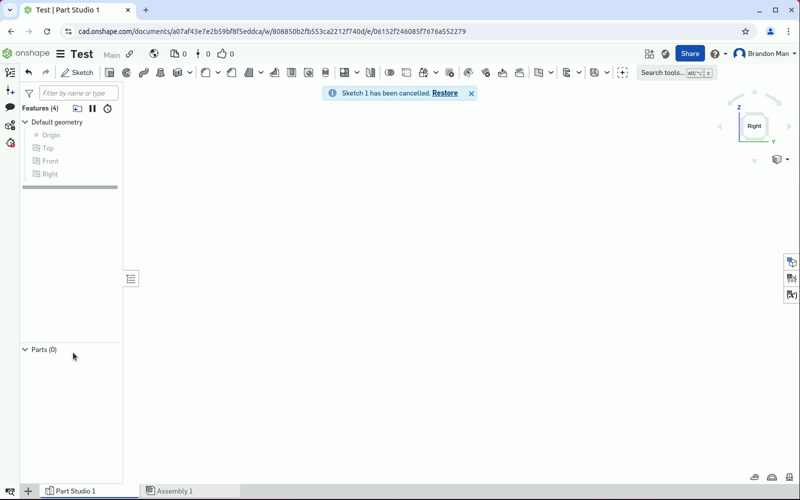
key(shift+y)
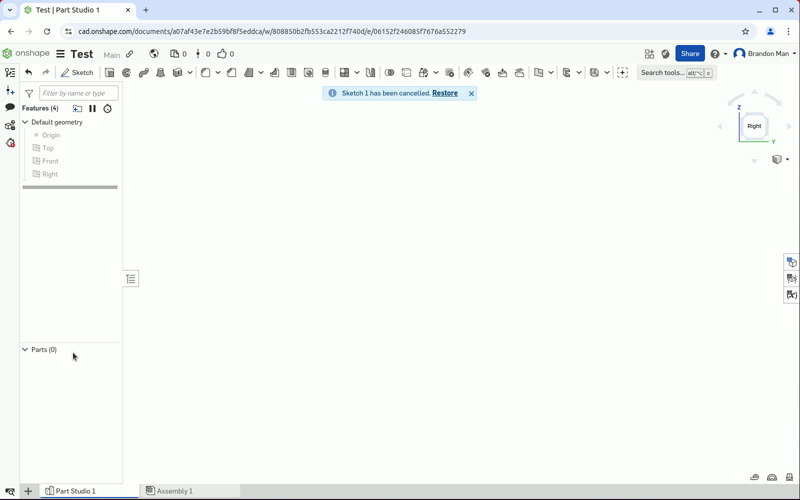
key(shift+s)
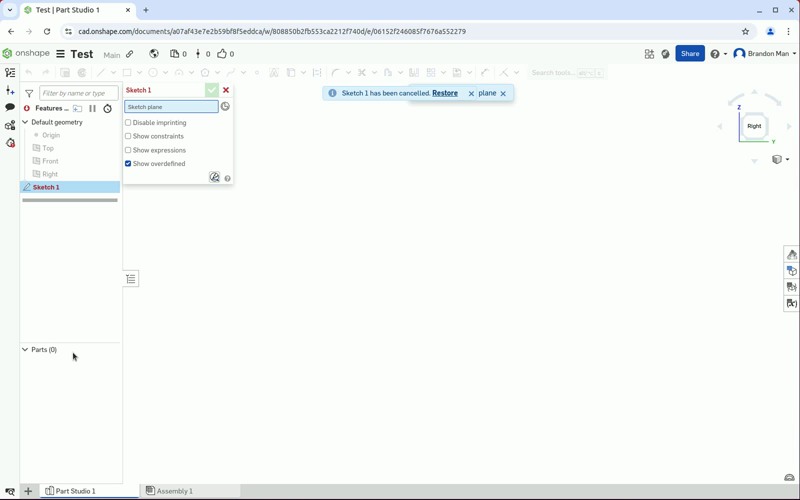
mouse_move(73, 176)
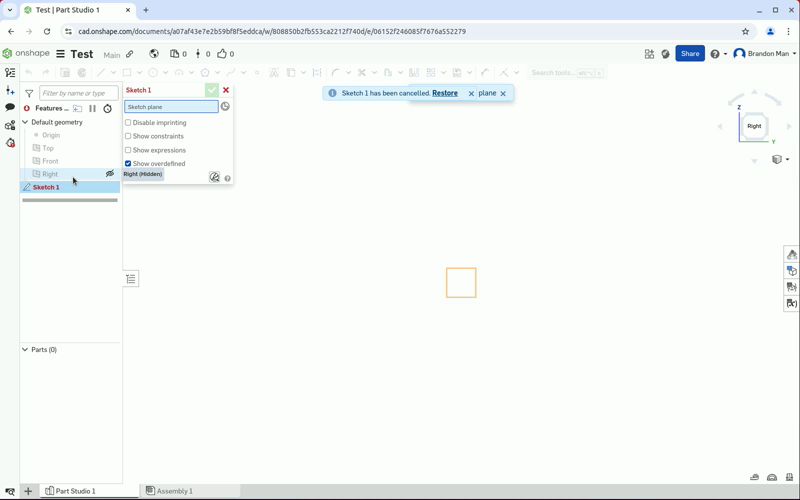
click(73, 176)
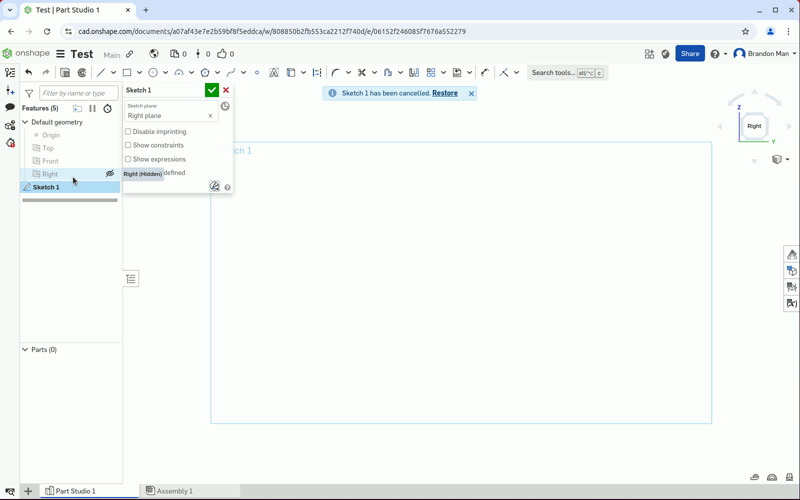
mouse_move(73, 352)
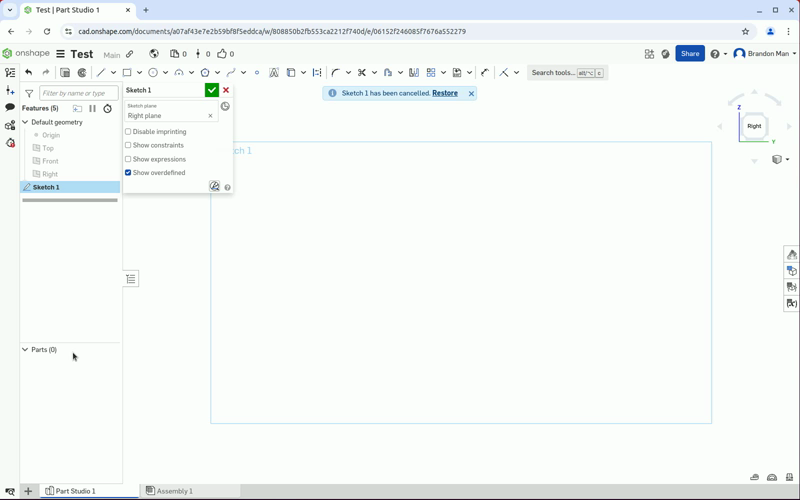
key(y)
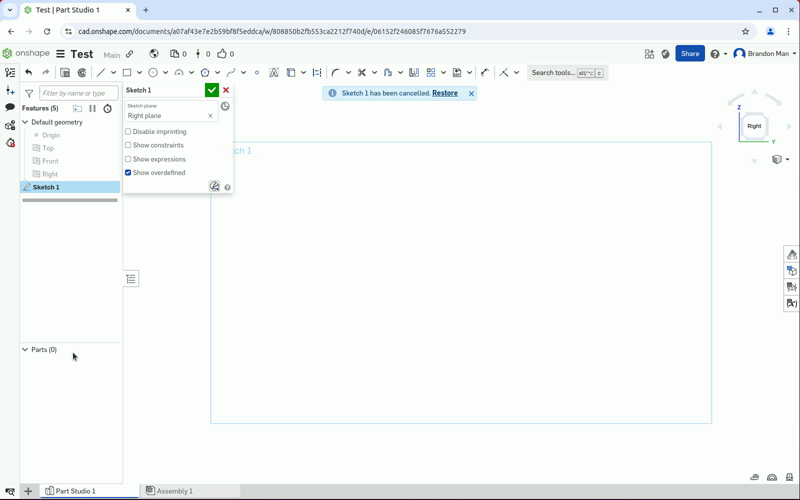
key(l)
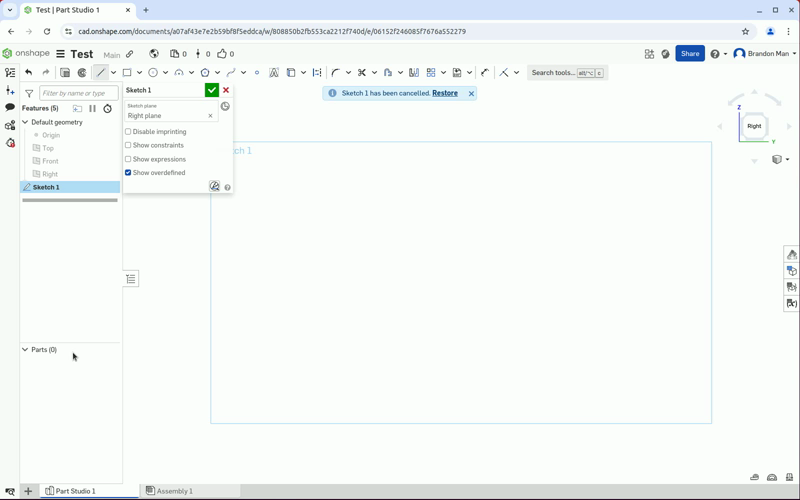
key_down(shift)
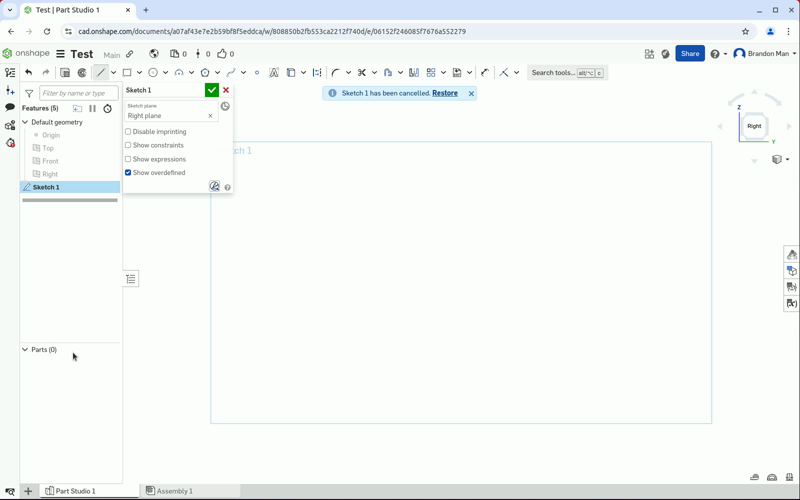
mouse_move(371, 347)
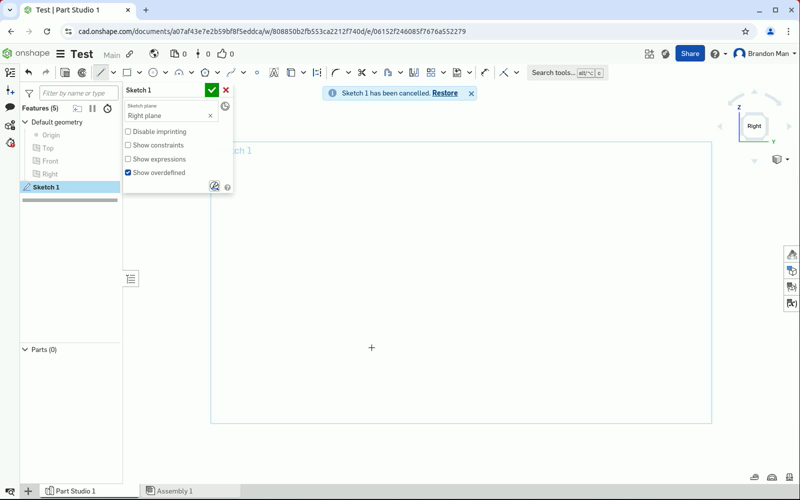
click(371, 347)
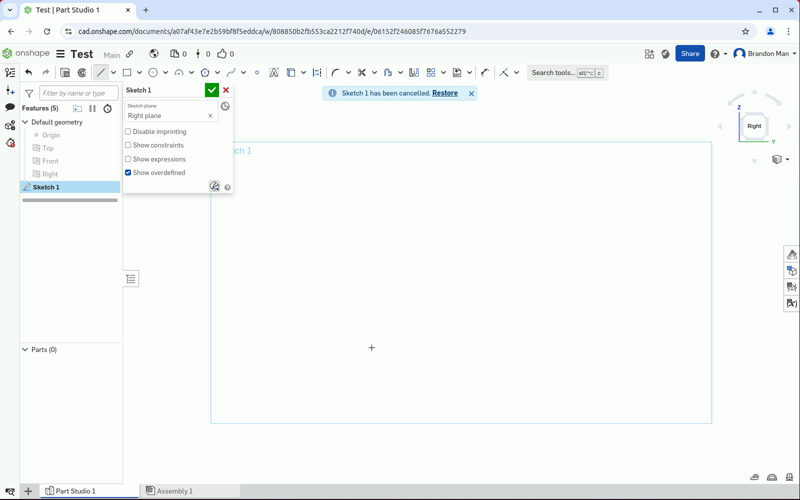
key_up(shift)
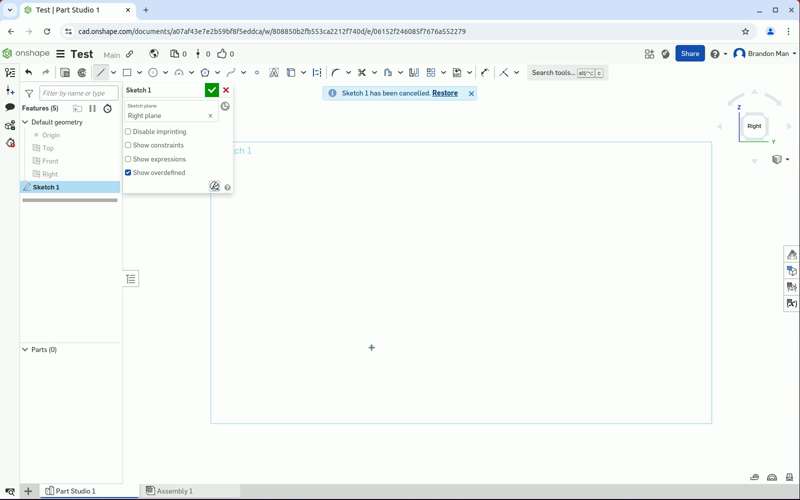
key_down(shift)
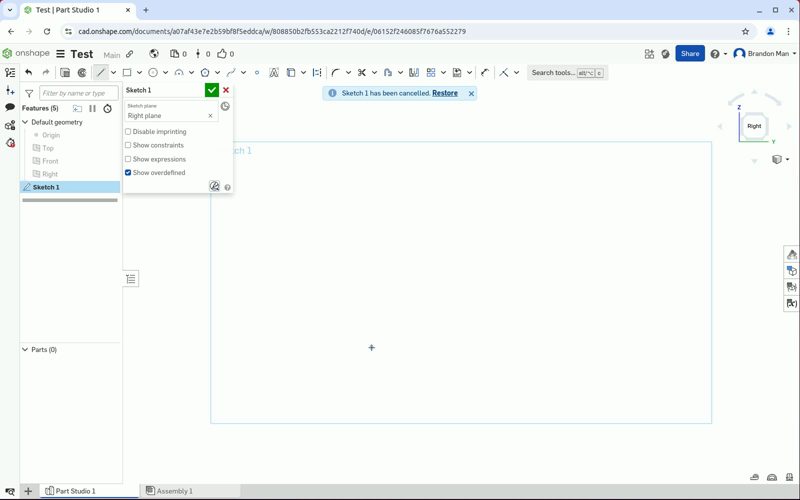
mouse_move(550, 347)
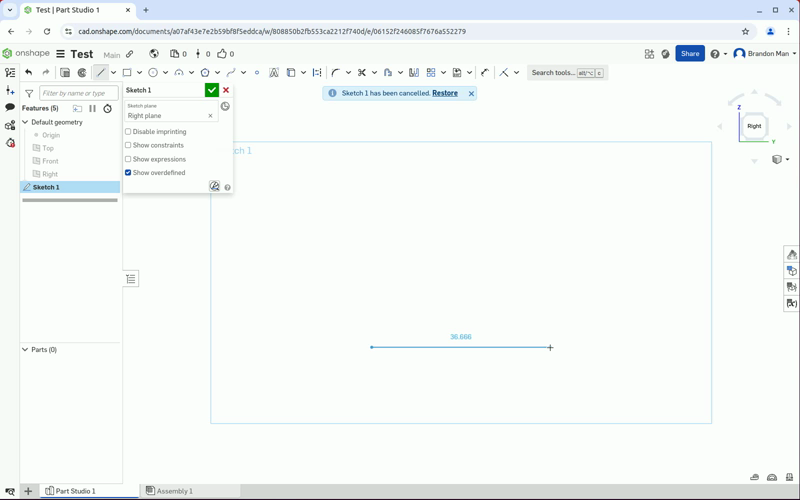
click(550, 347)
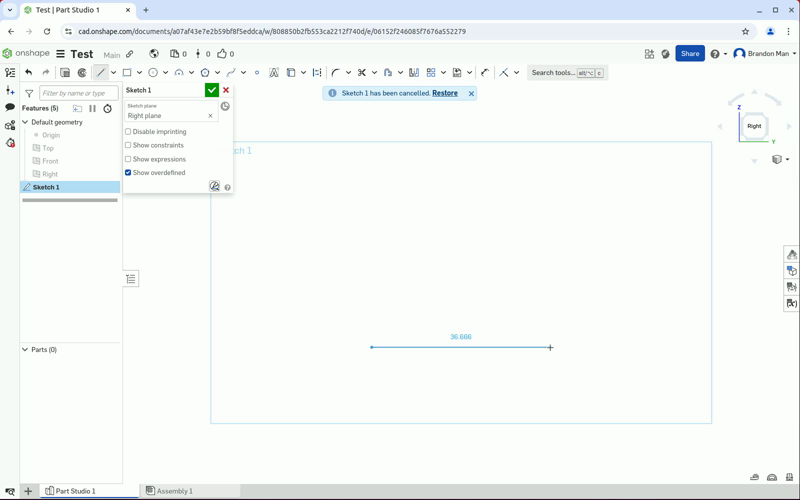
key_up(shift)
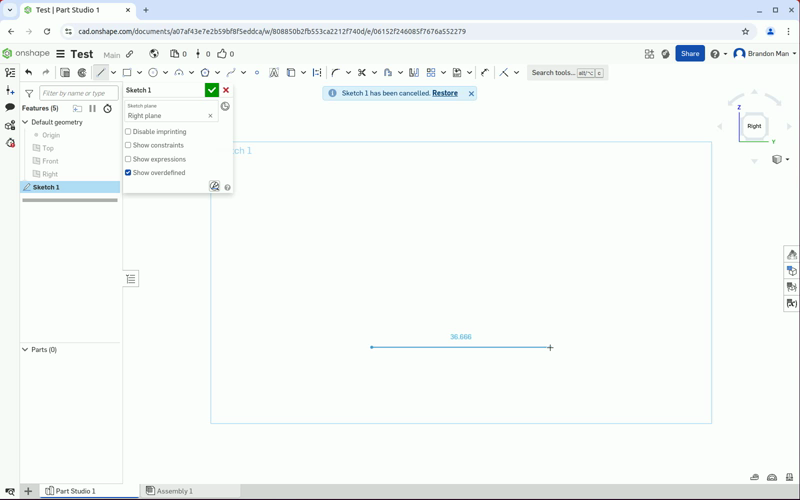
key_down(shift)
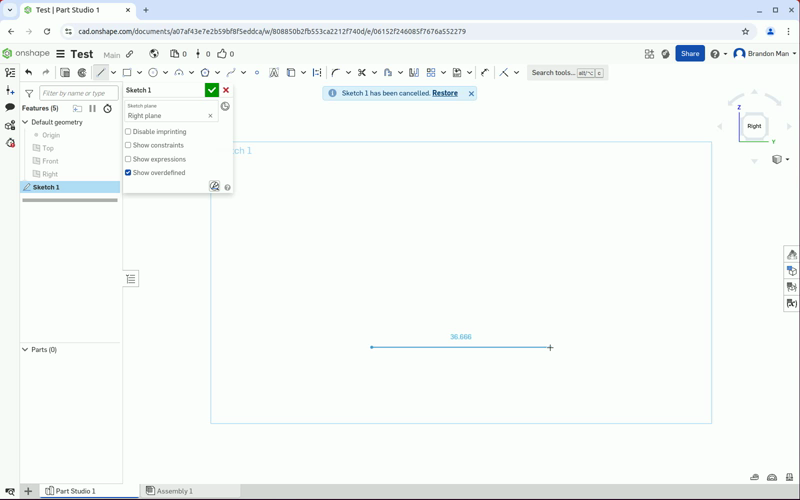
mouse_move(550, 219)
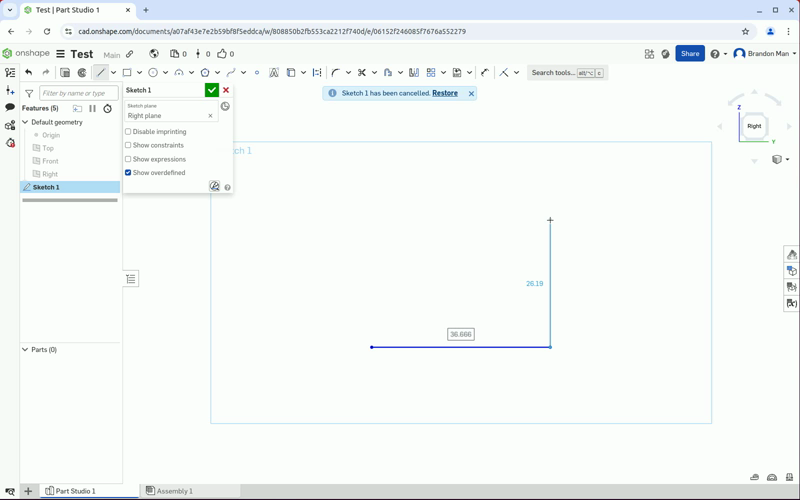
click(550, 219)
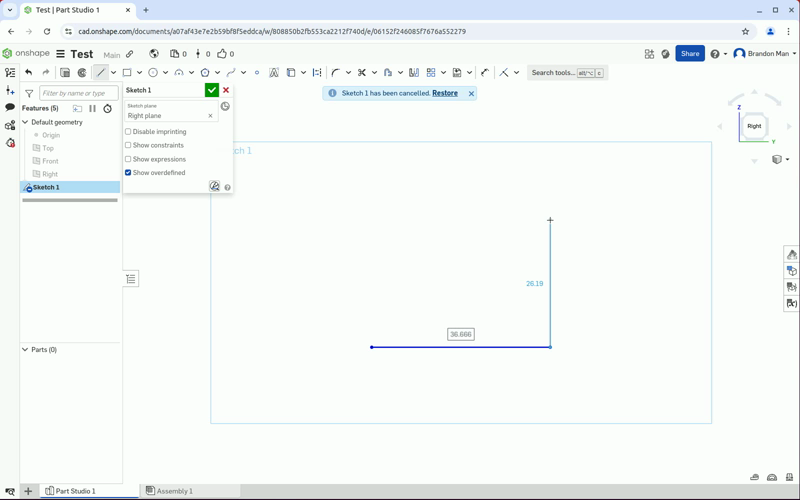
key_up(shift)
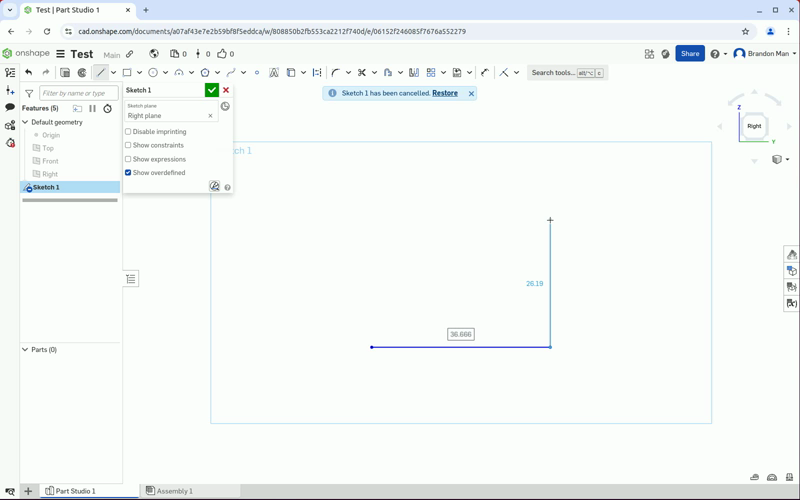
key_down(shift)
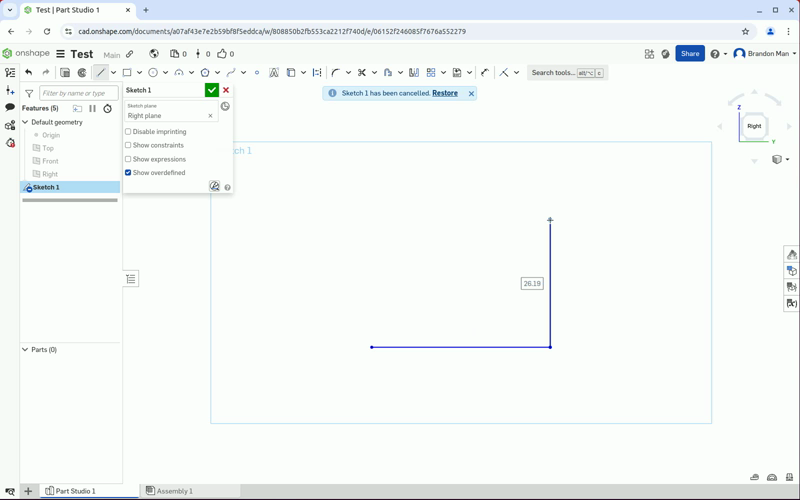
mouse_move(371, 219)
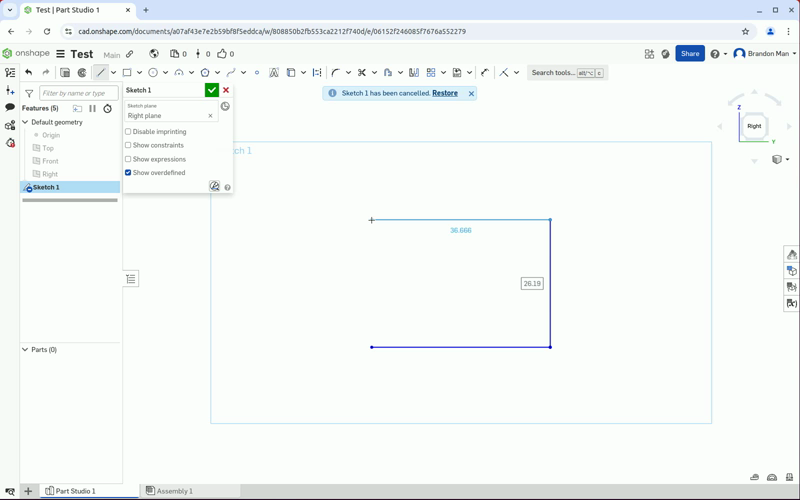
click(371, 219)
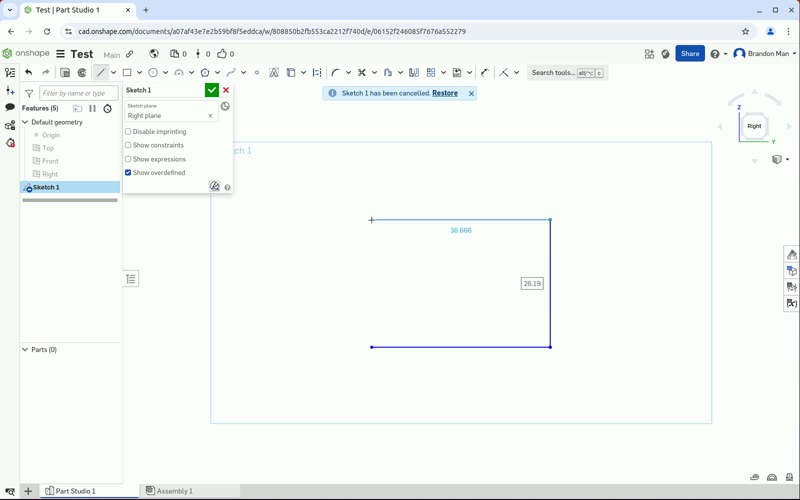
key_up(shift)
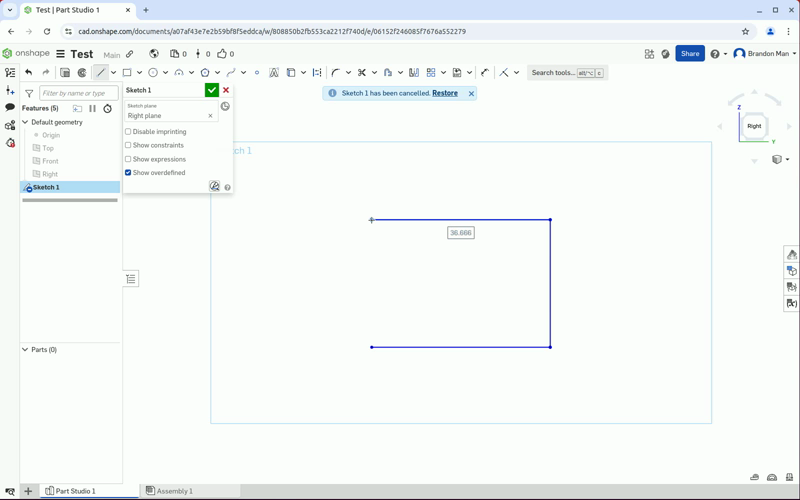
key_down(shift)
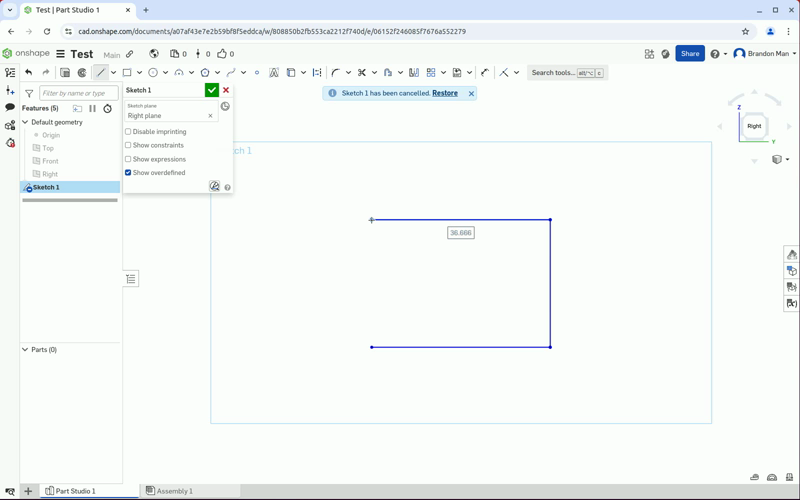
mouse_move(371, 347)
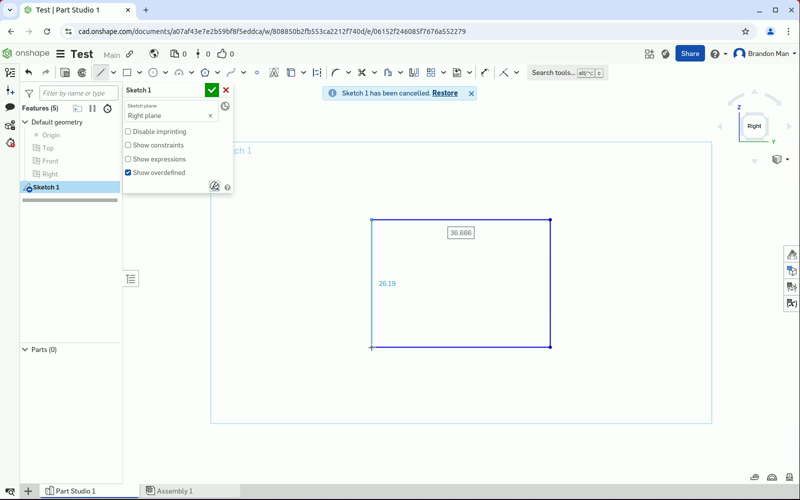
key_up(shift)
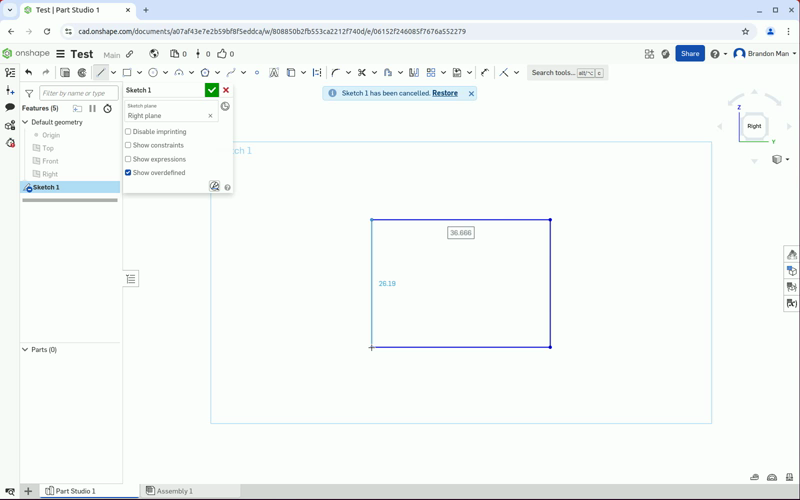
click(371, 347)
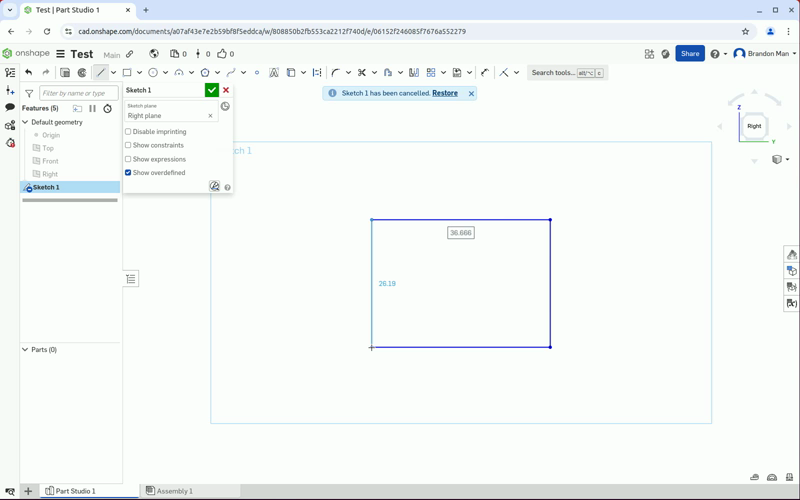
key(esc)
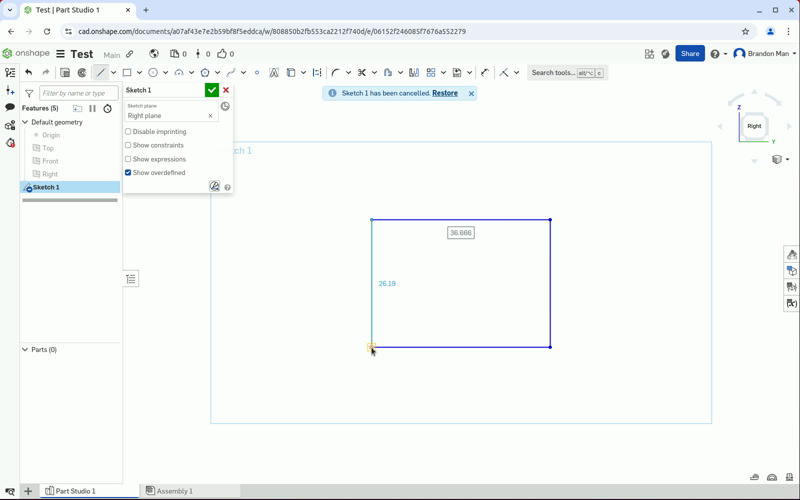
mouse_move(514, 311)
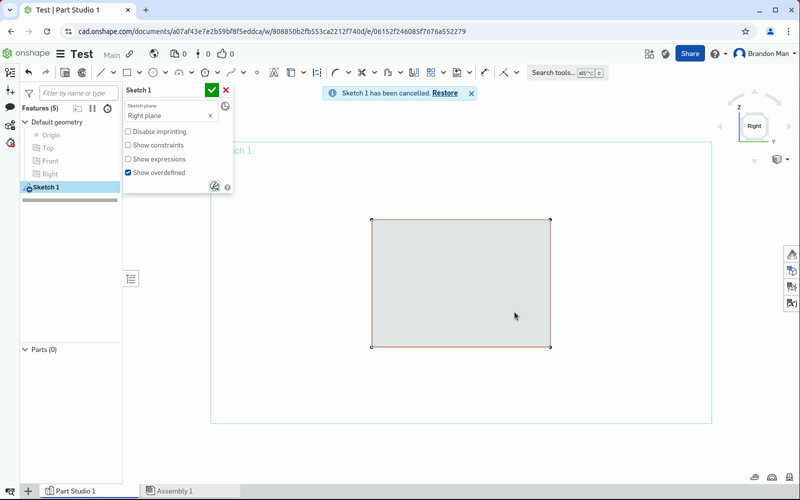
click(514, 311)
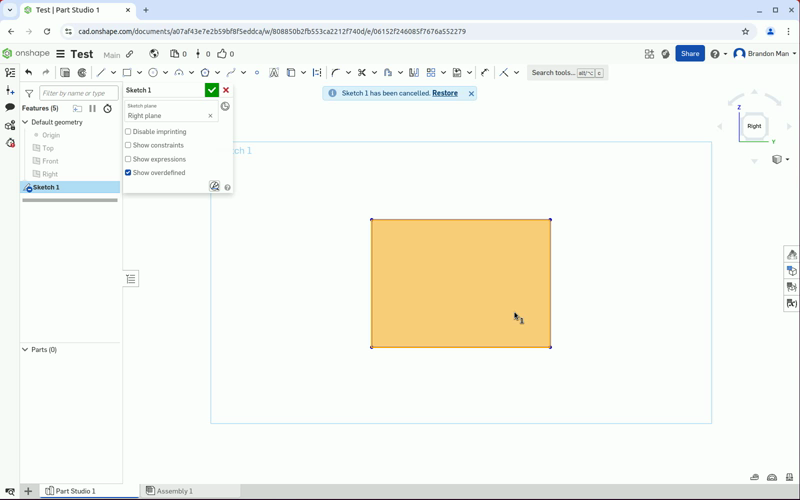
mouse_move(73, 352)
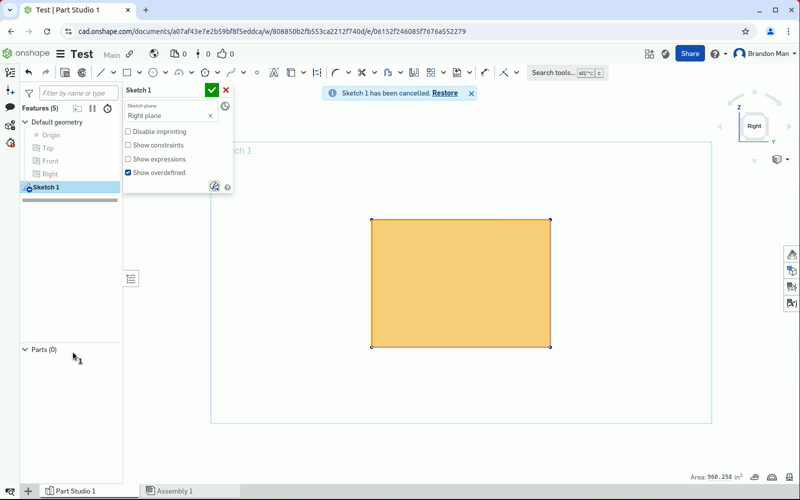
key(shift+y)
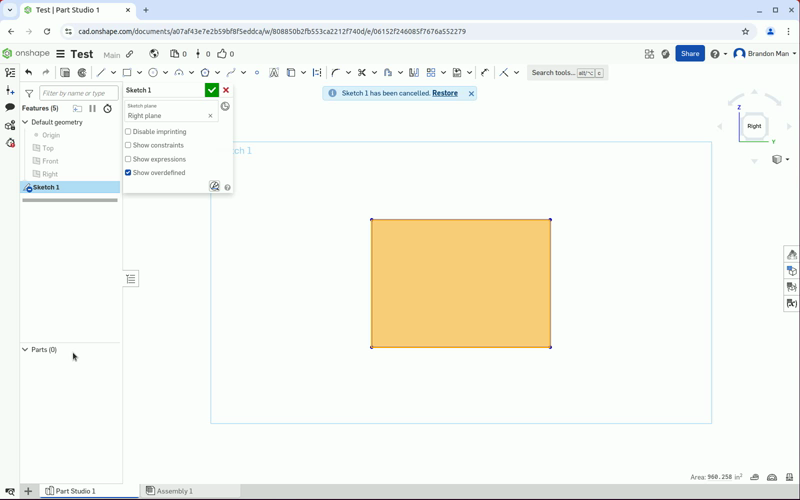
key(shift+e)
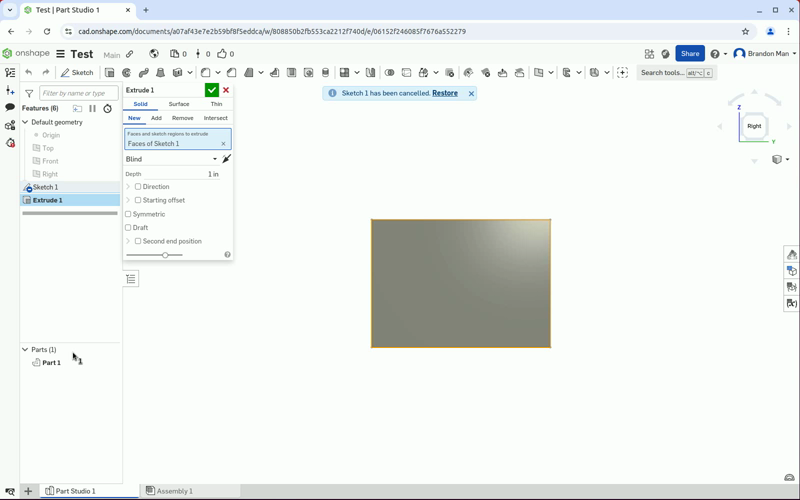
mouse_move(143, 106)
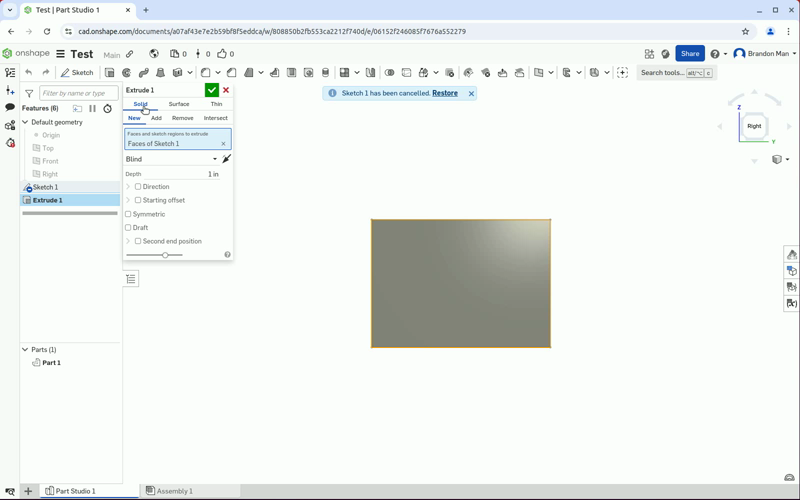
click(143, 106)
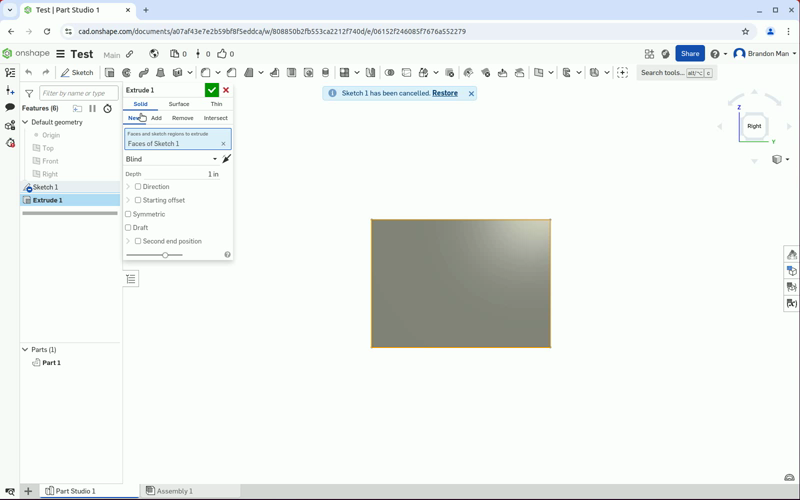
mouse_move(137, 120)
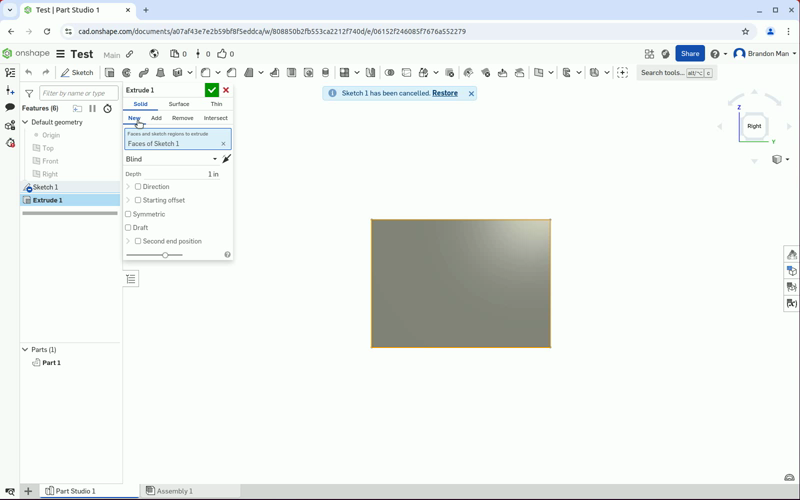
click(137, 120)
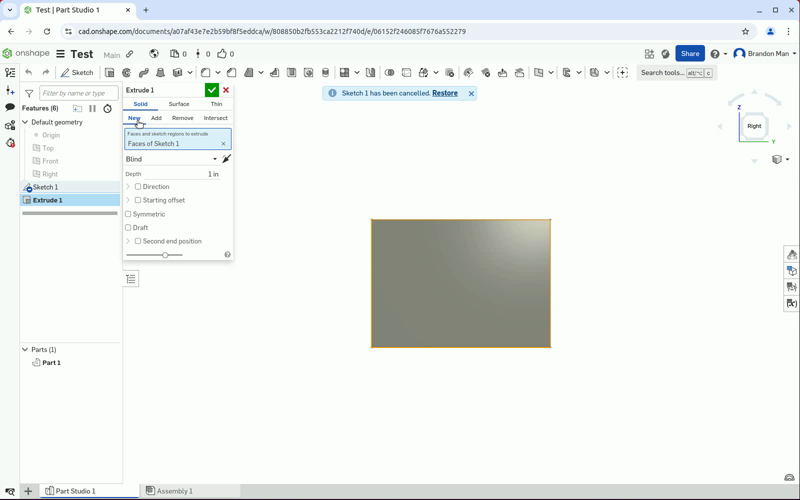
key(tab, 4)
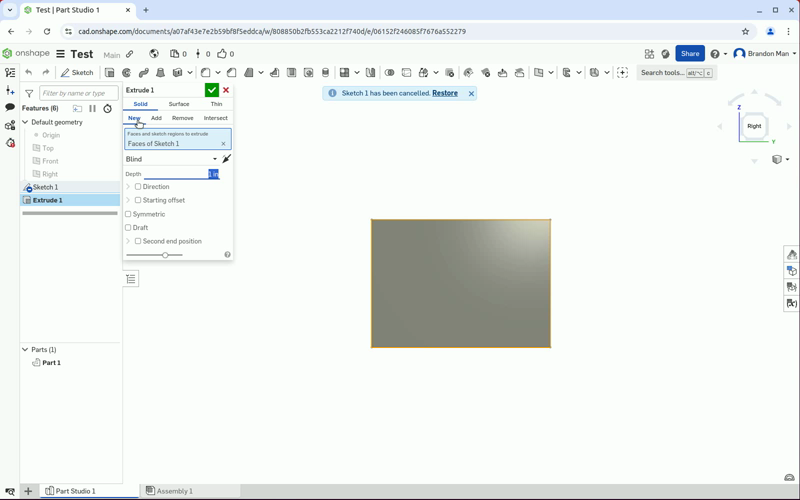
text(23.108)
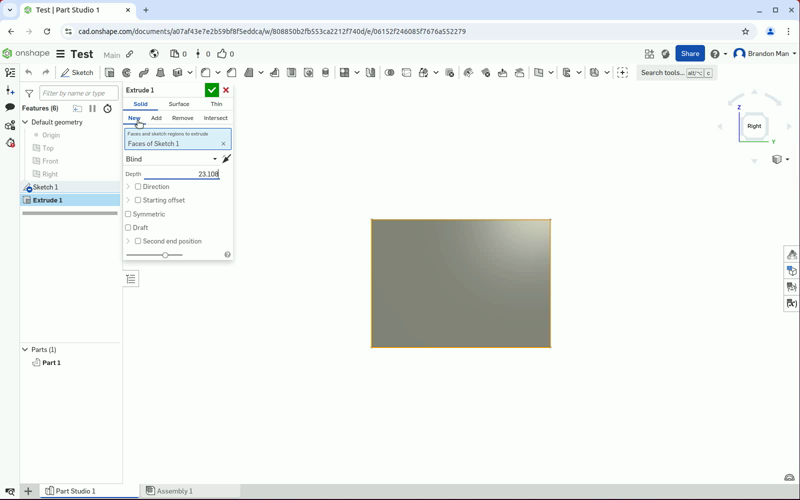
key(enter)
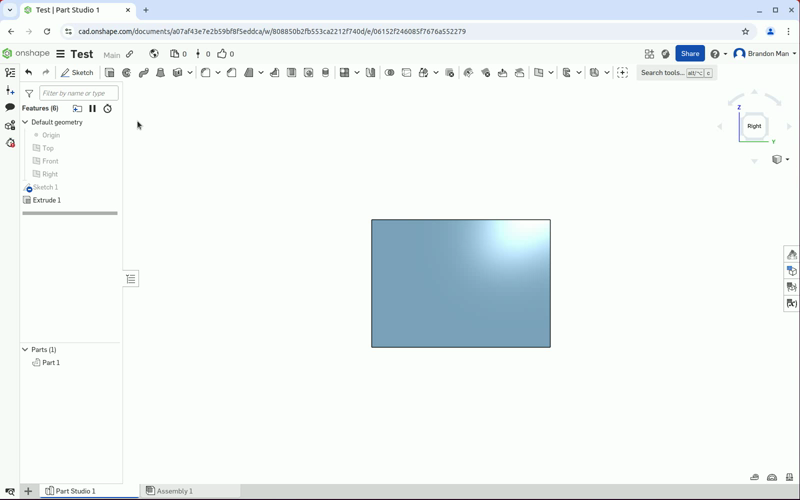
key(shift+h)
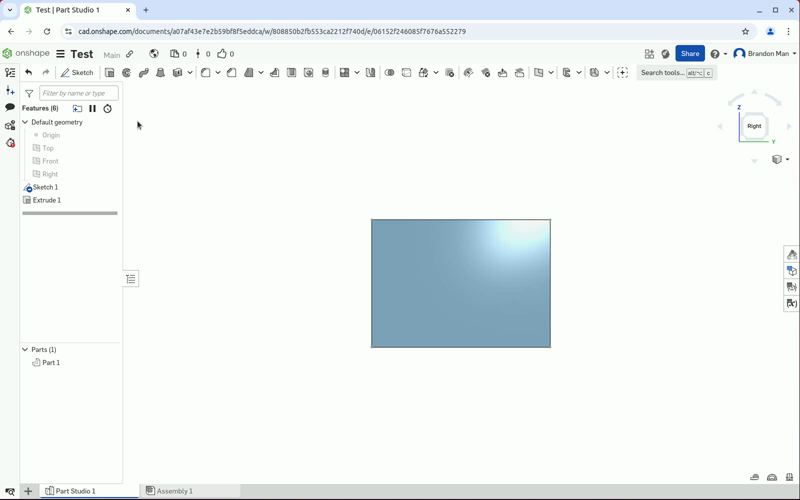
key(shift+h)
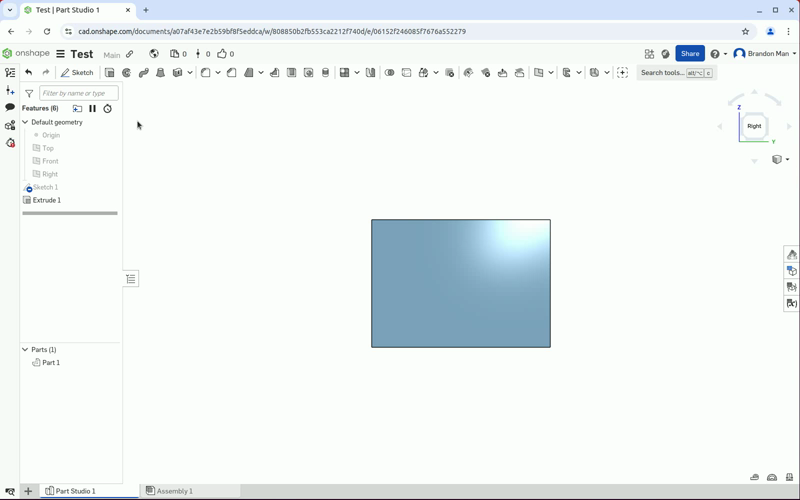
mouse_move(73, 189)
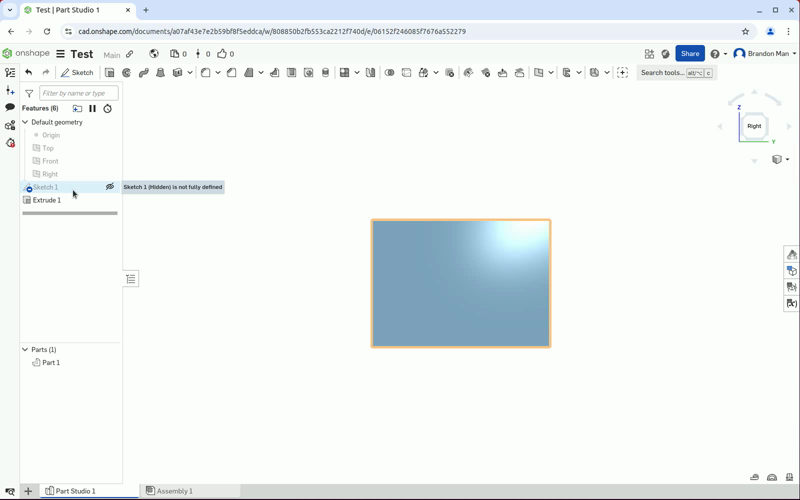
click(73, 189)
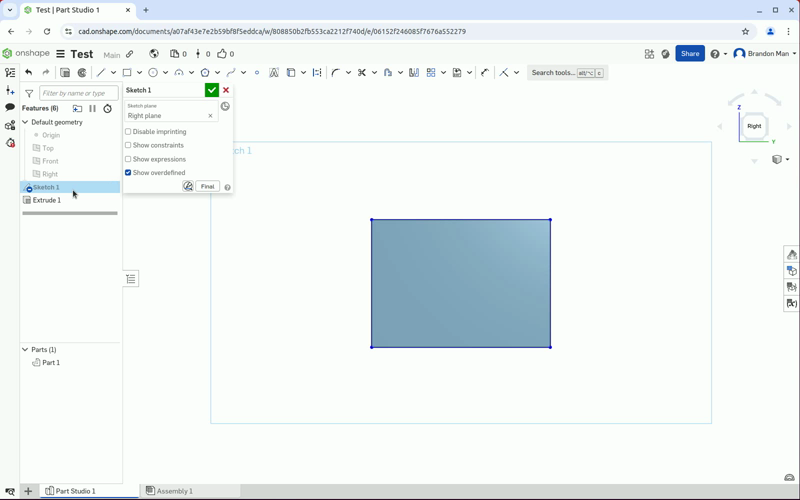
mouse_move(229, 92)
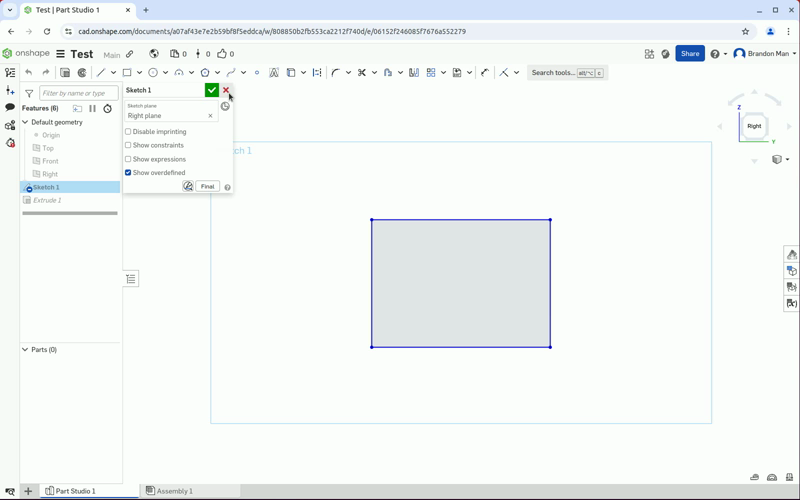
click(229, 92)
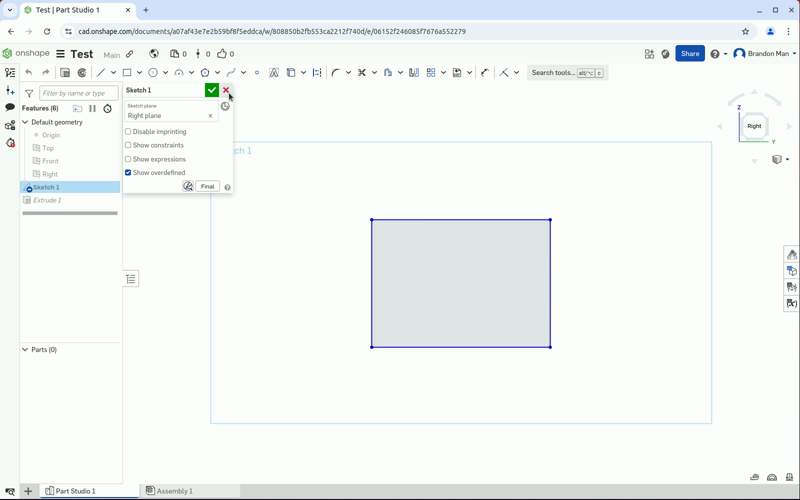
key(shift+s)
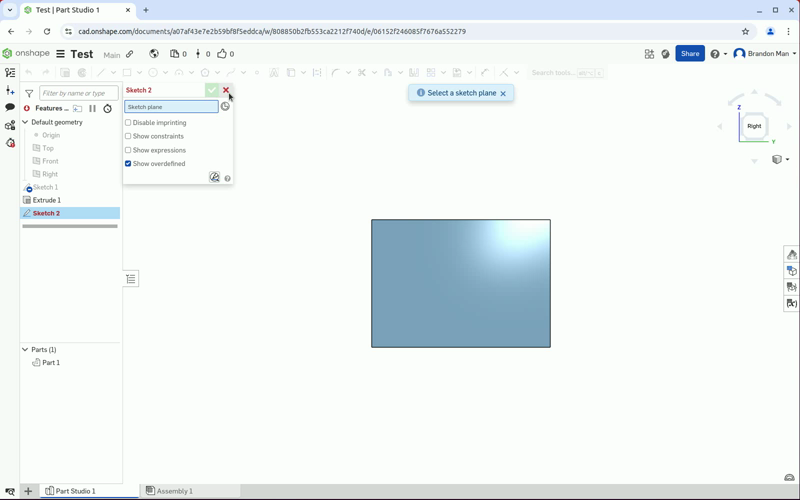
mouse_move(73, 176)
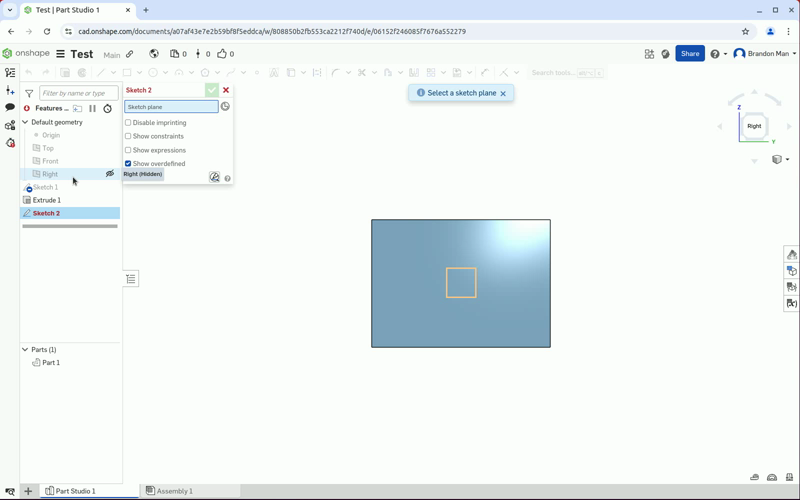
click(73, 176)
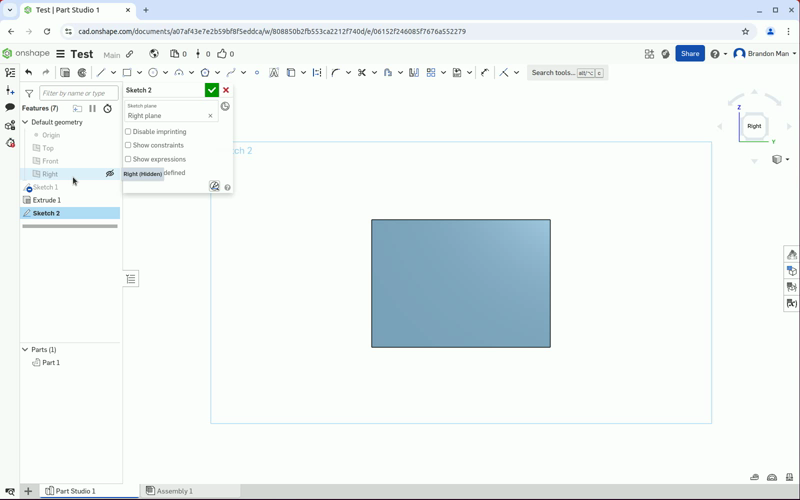
mouse_move(73, 352)
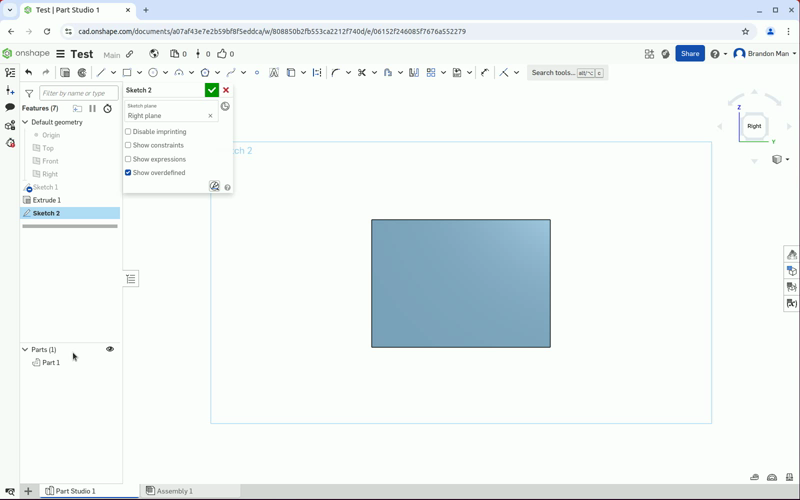
key(y)
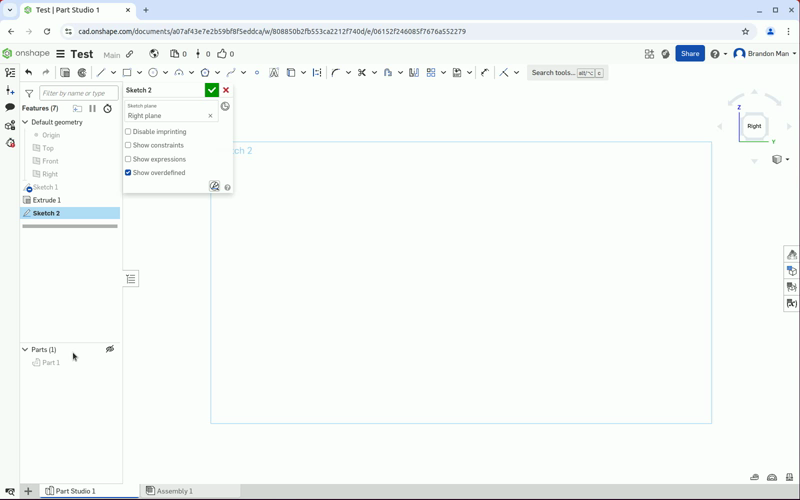
key(l)
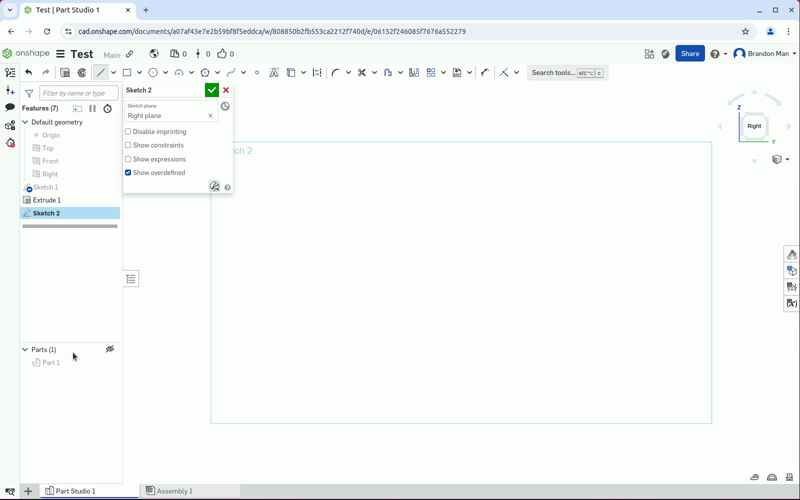
key_down(shift)
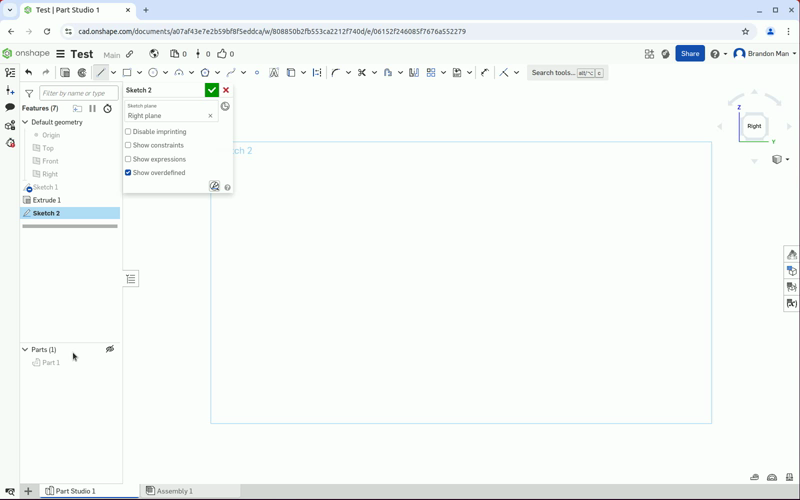
mouse_move(376, 341)
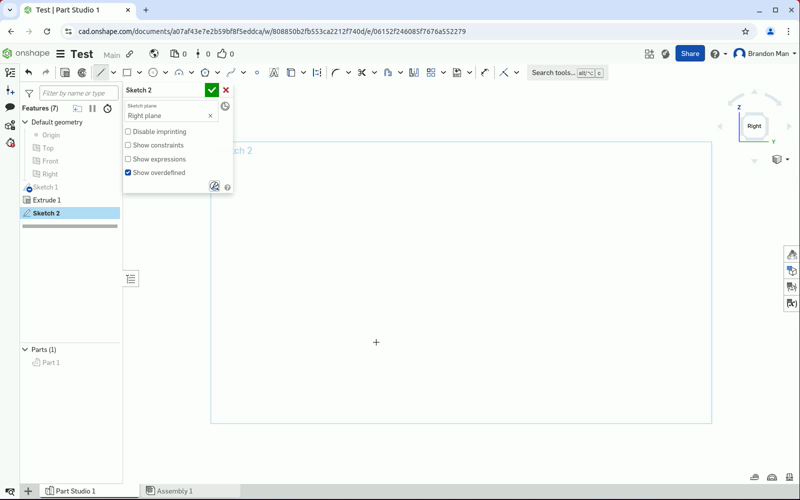
click(376, 341)
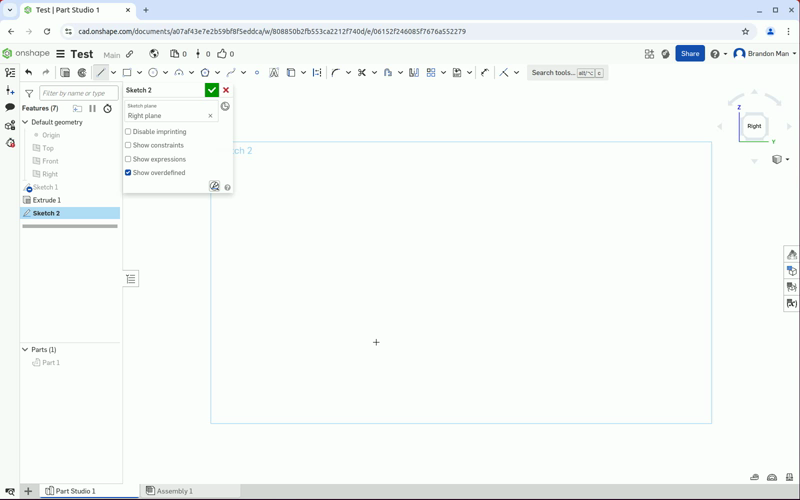
key_up(shift)
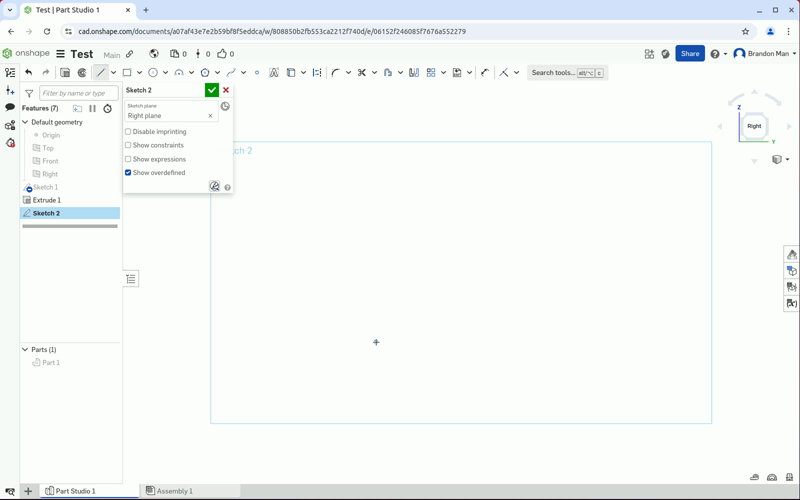
key_down(shift)
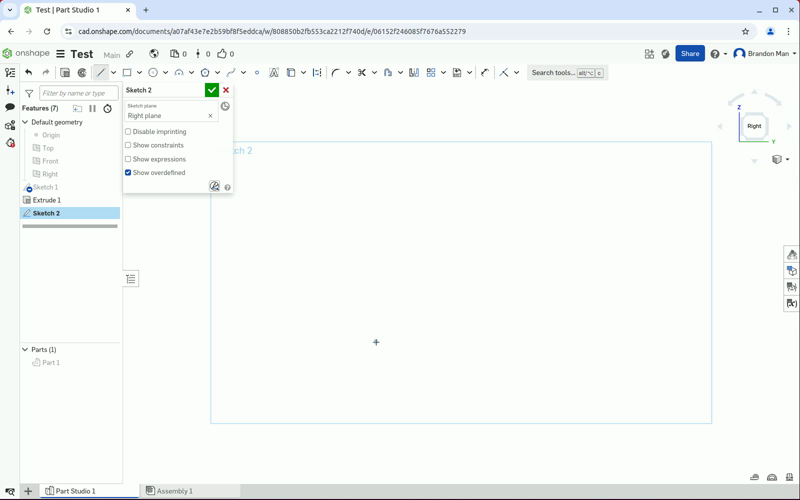
mouse_move(544, 341)
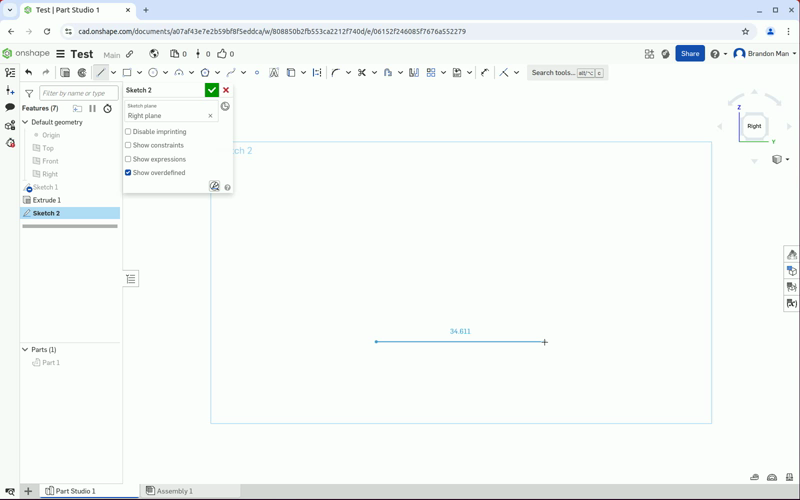
click(544, 341)
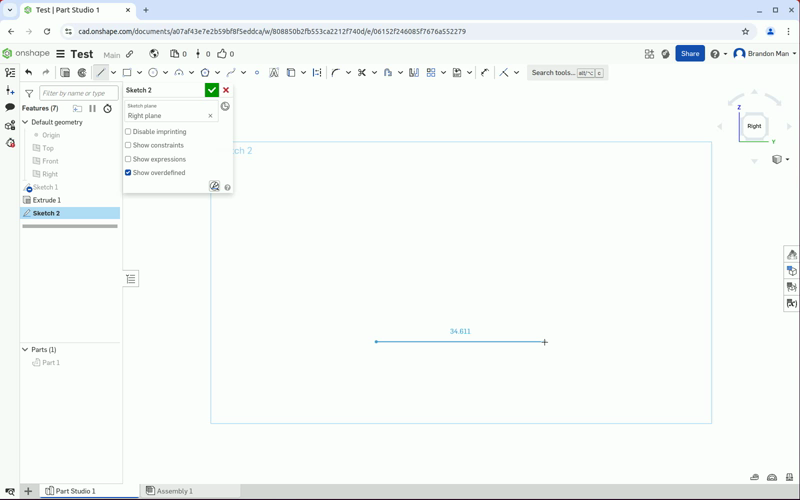
key_up(shift)
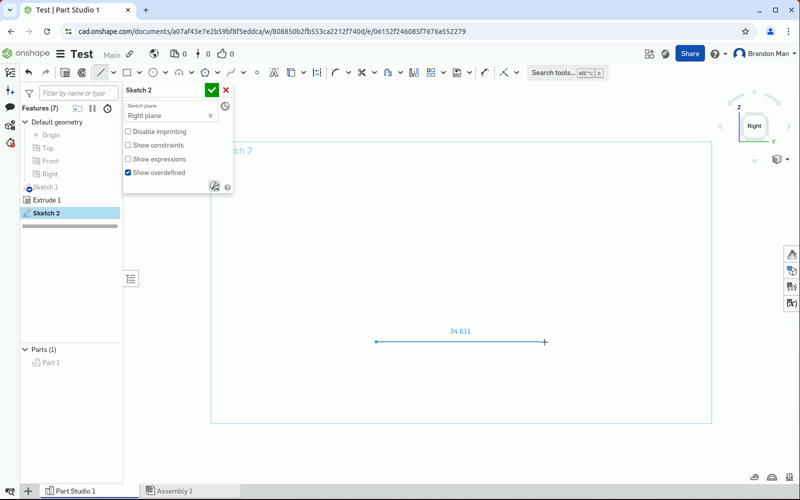
key_down(shift)
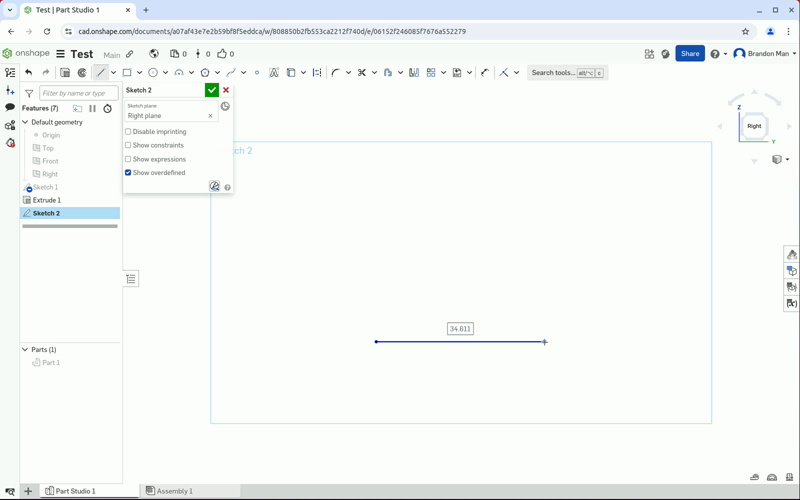
mouse_move(544, 224)
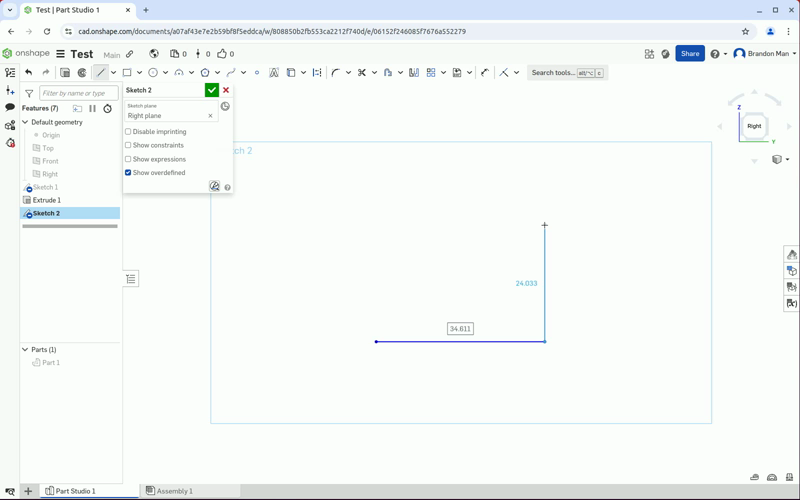
click(544, 224)
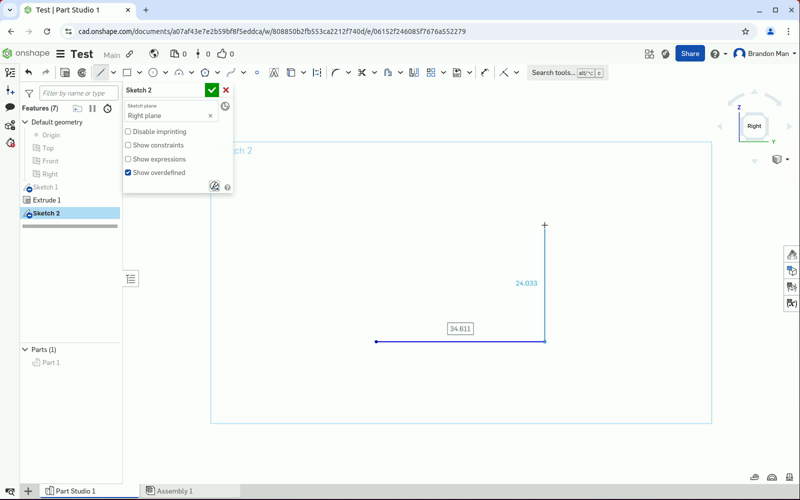
key_up(shift)
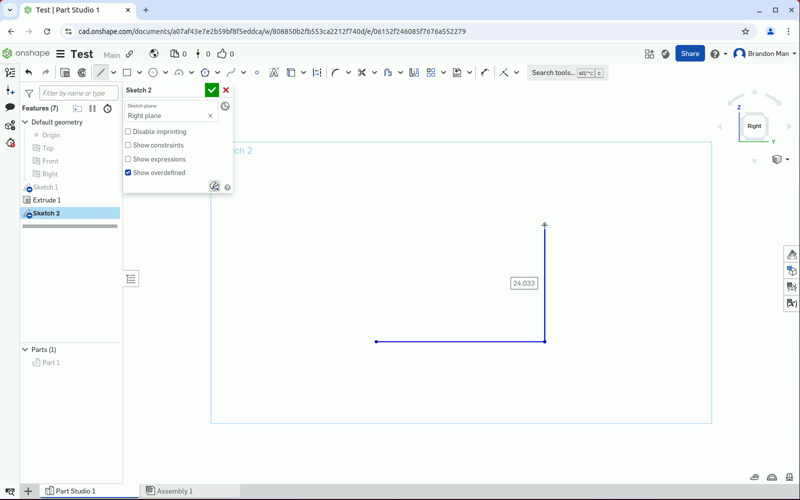
key_down(shift)
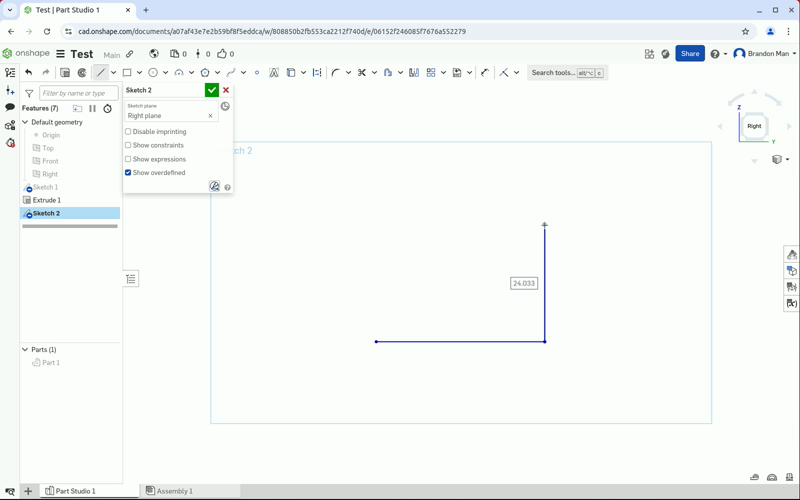
mouse_move(376, 224)
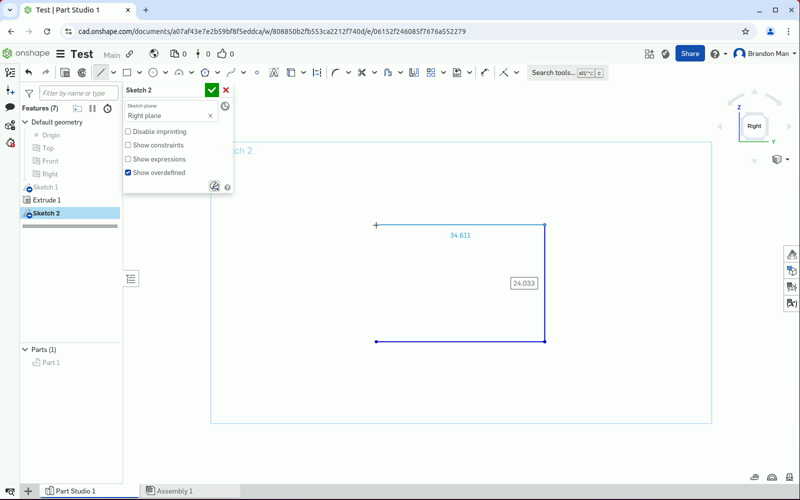
click(376, 224)
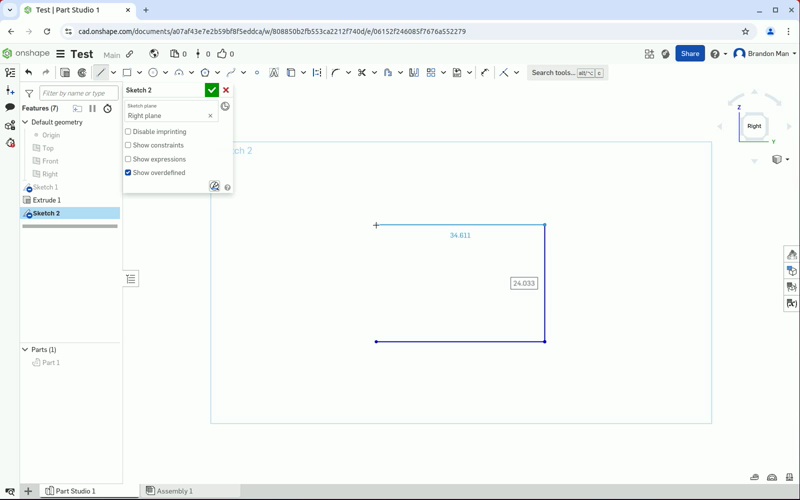
key_up(shift)
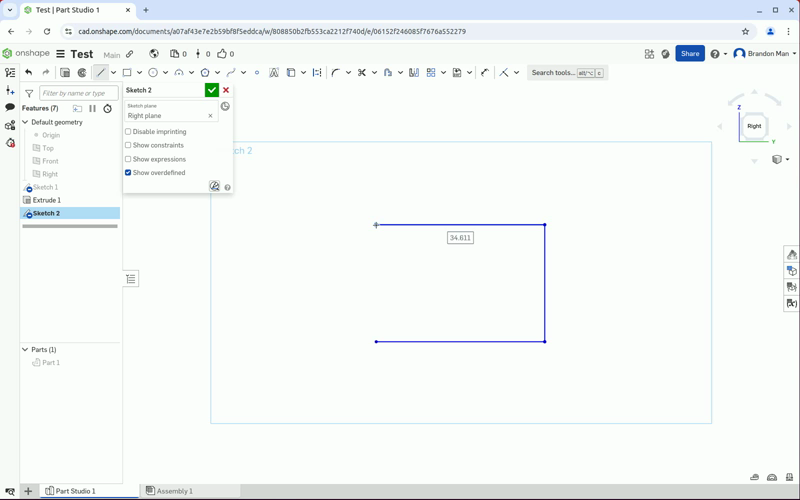
key_down(shift)
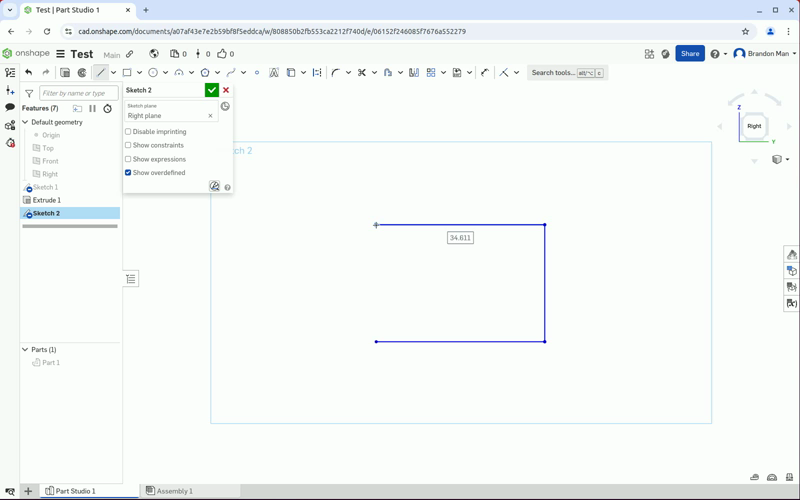
mouse_move(376, 341)
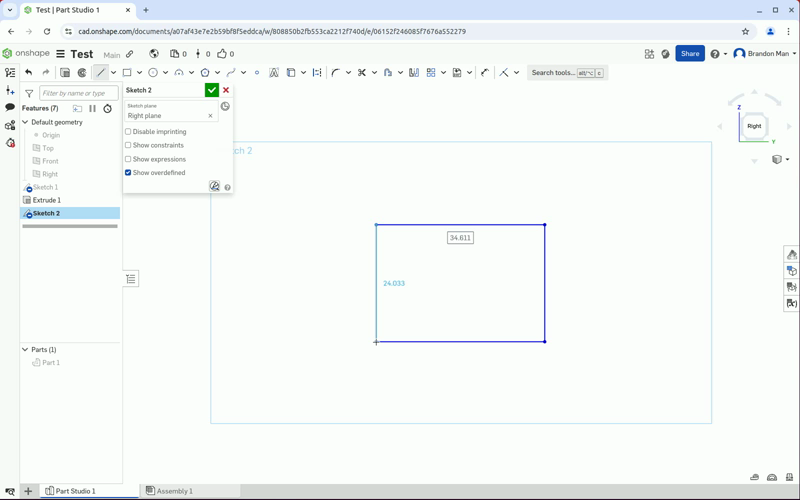
key_up(shift)
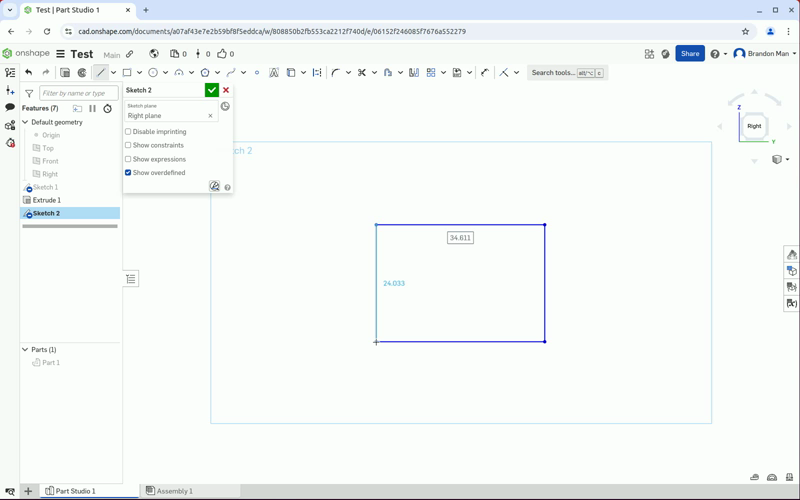
click(376, 341)
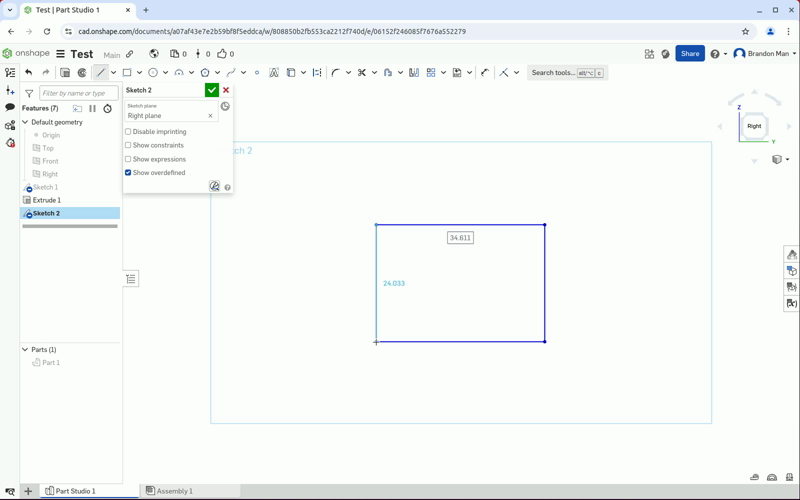
key(esc)
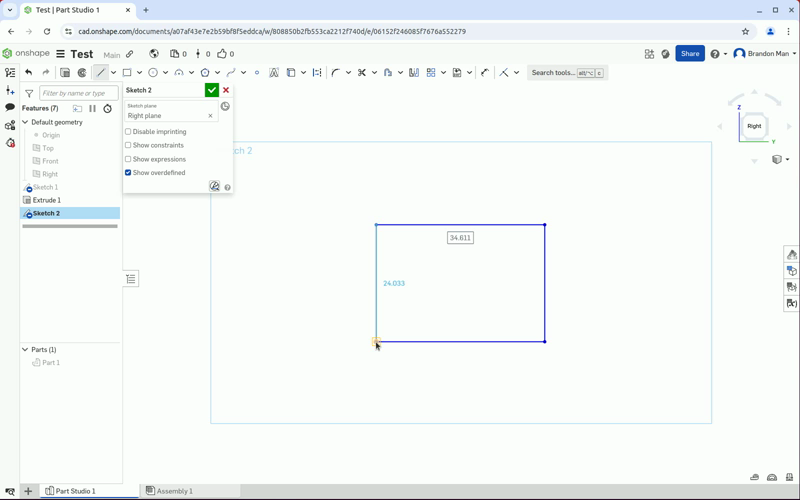
mouse_move(411, 252)
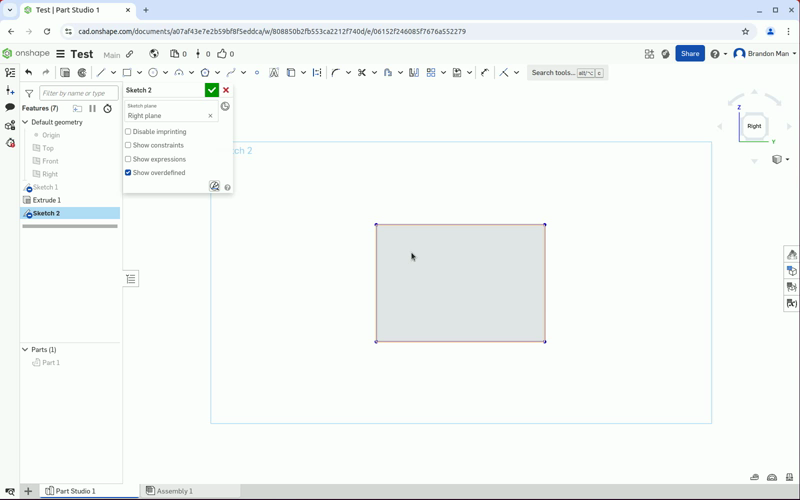
click(411, 252)
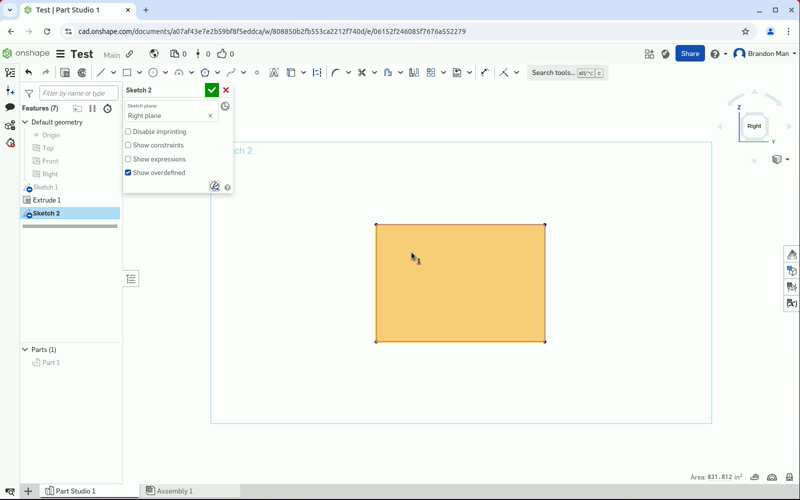
mouse_move(73, 352)
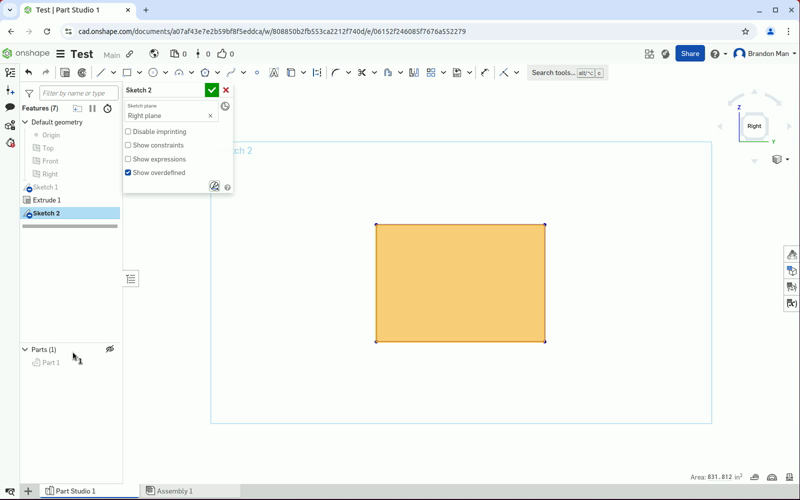
key(shift+y)
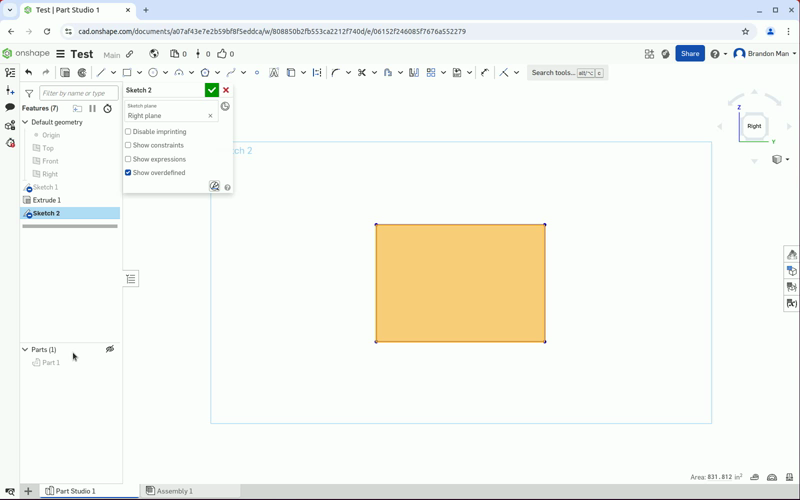
key(shift+e)
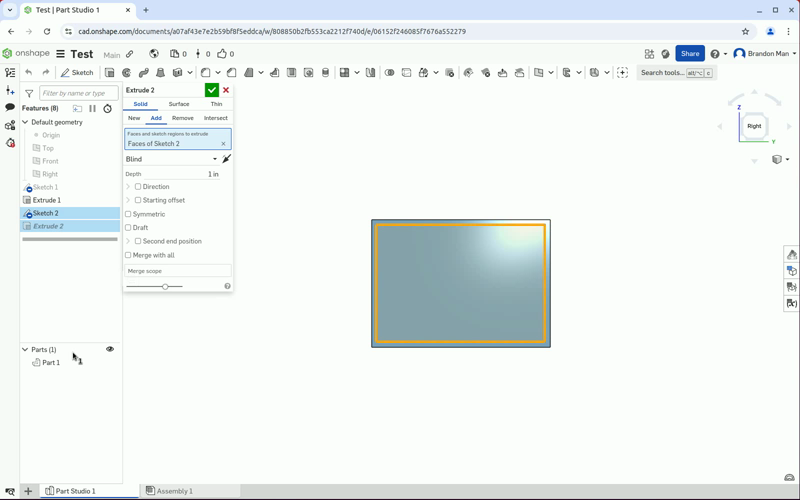
mouse_move(143, 106)
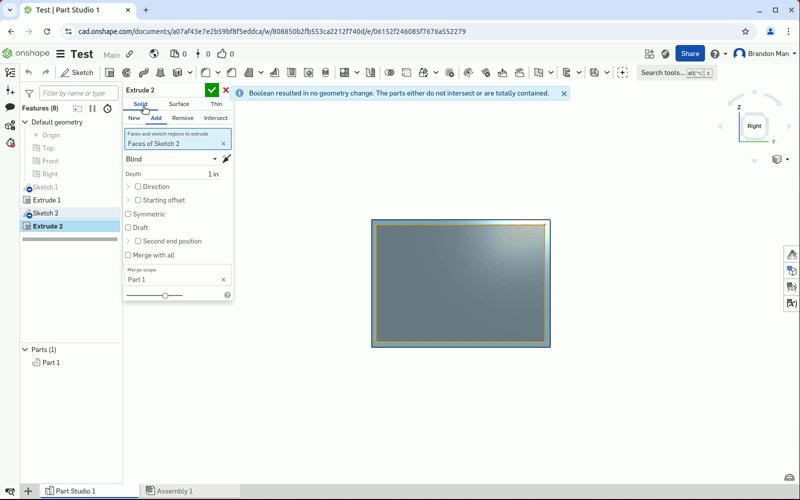
click(143, 106)
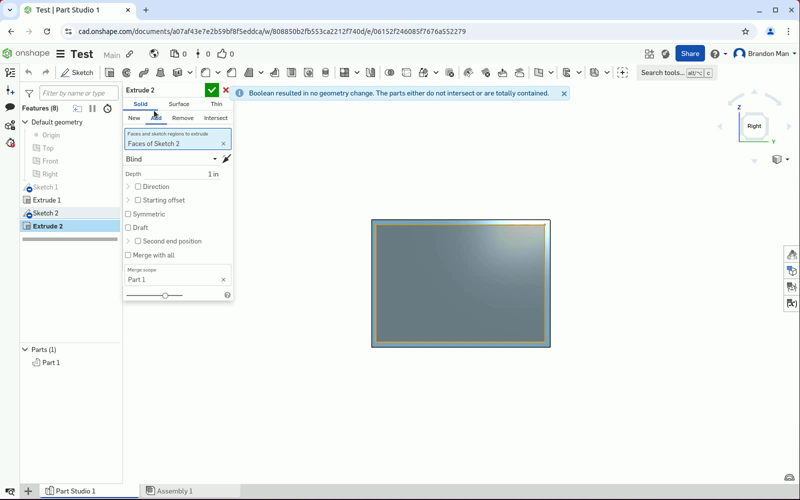
mouse_move(186, 120)
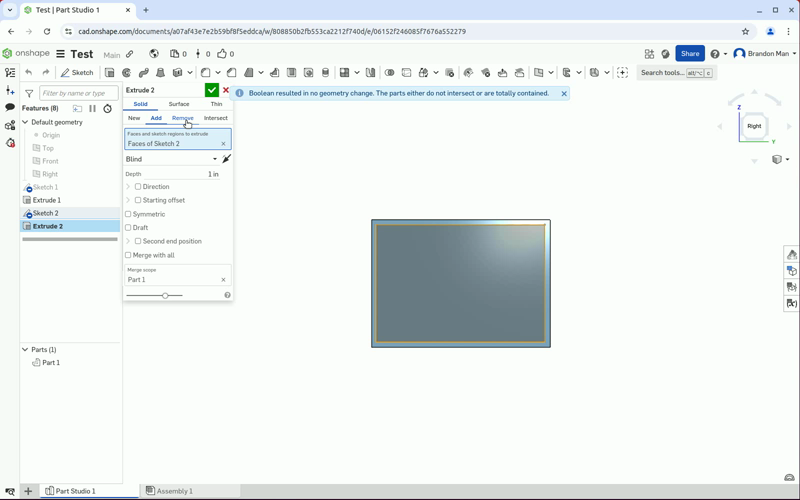
click(186, 120)
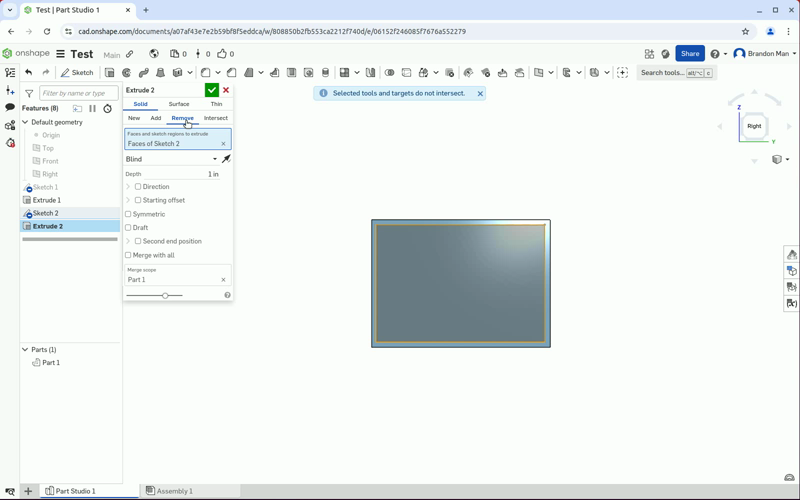
key(tab, 4)
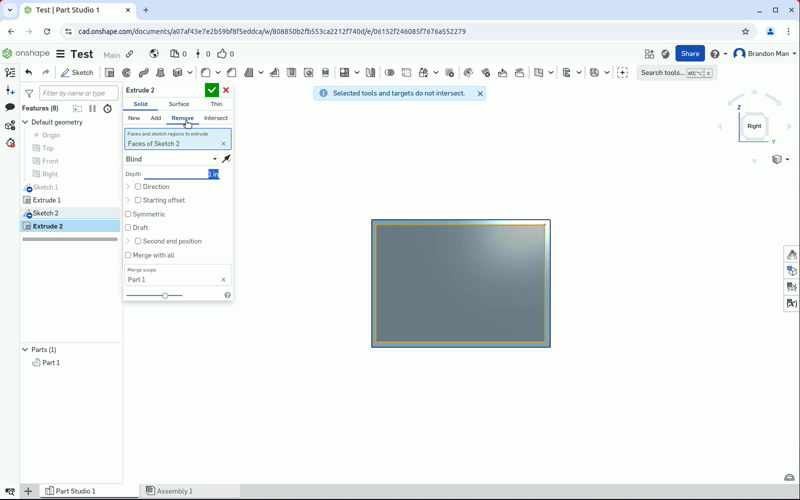
text(22.386)
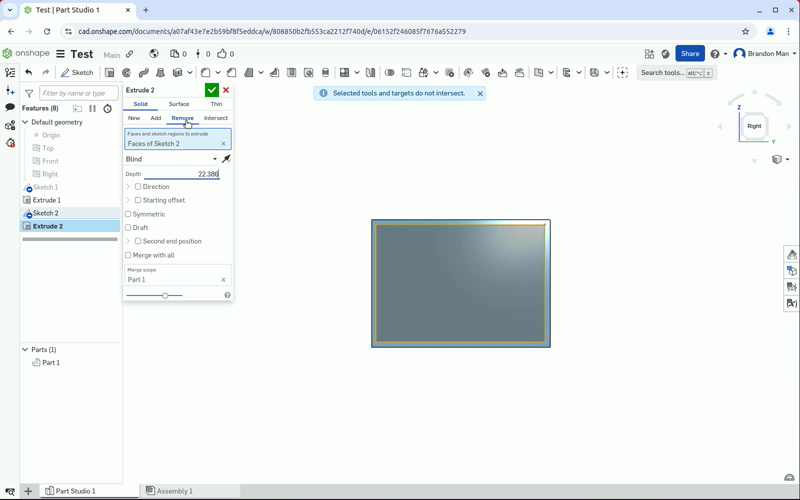
key(tab, 6)
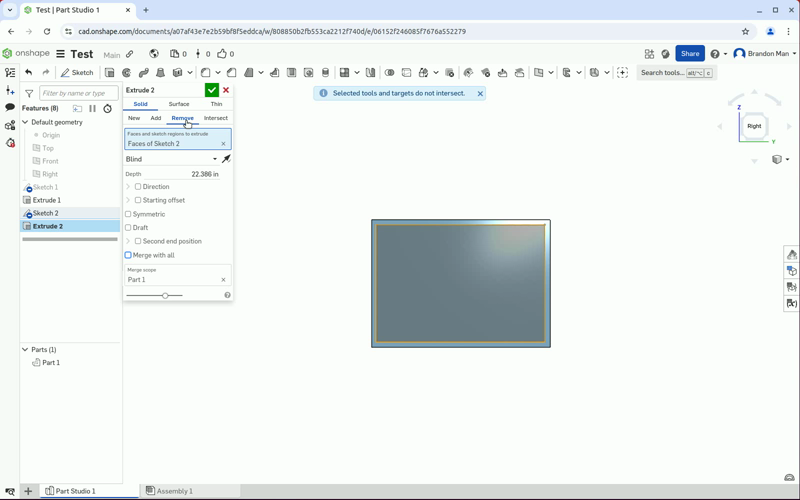
key(space)
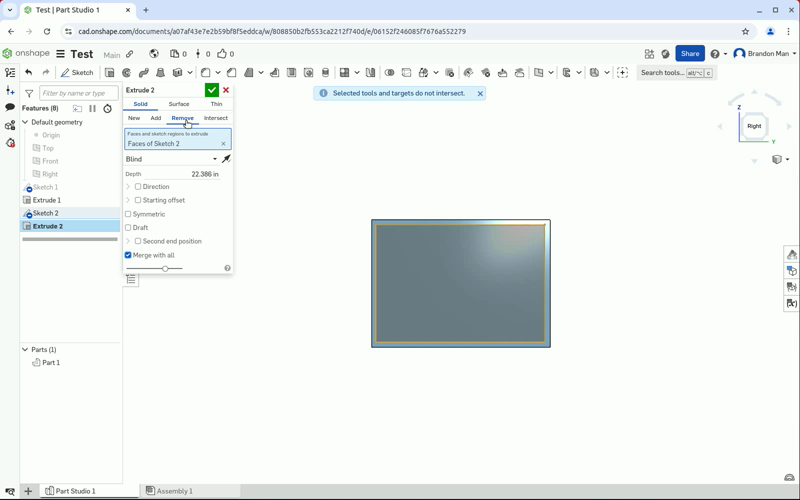
key(enter)
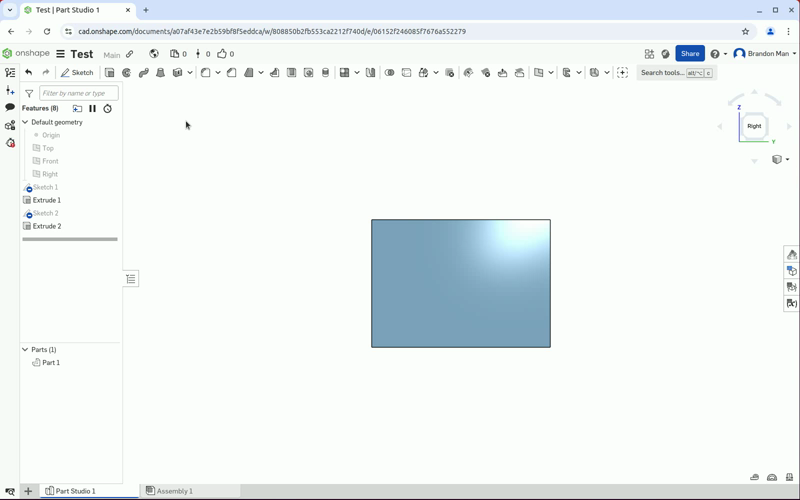
key(shift+h)
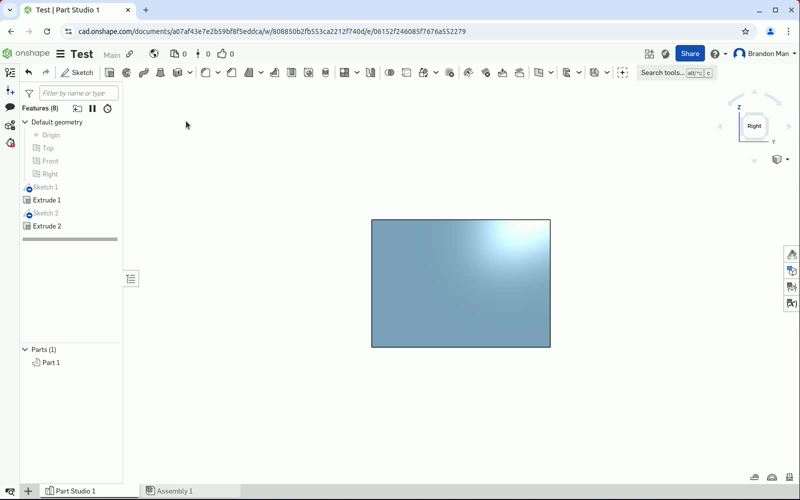
key(shift+h)
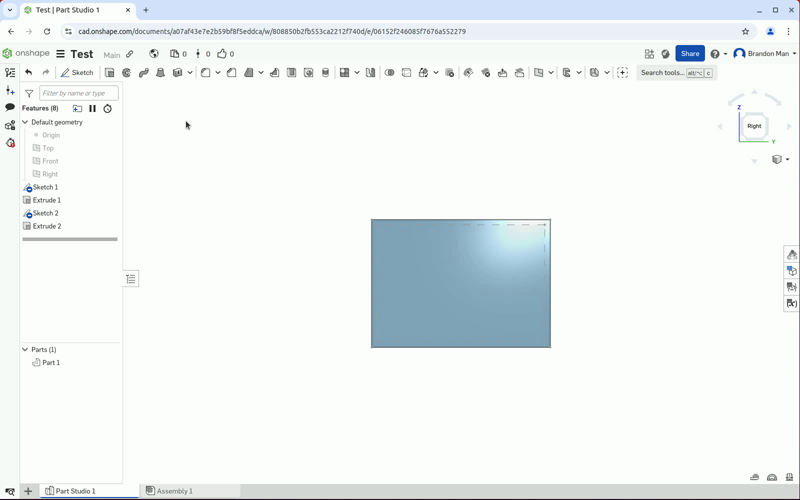
key(shift+7)
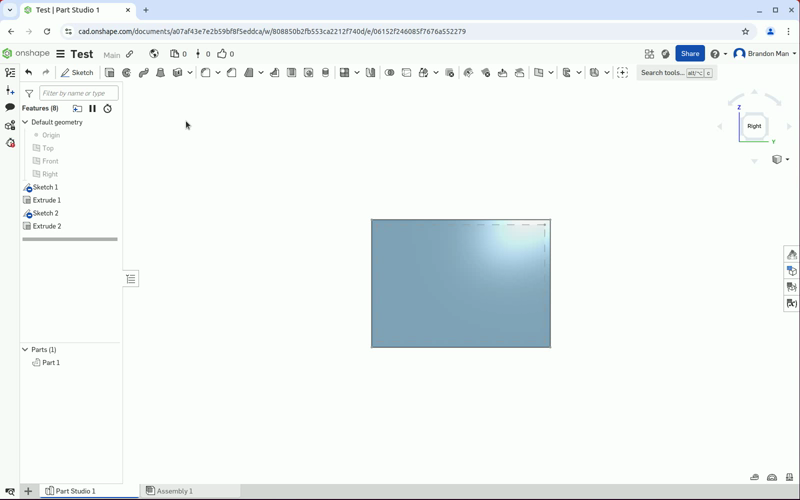
key(right, 2)
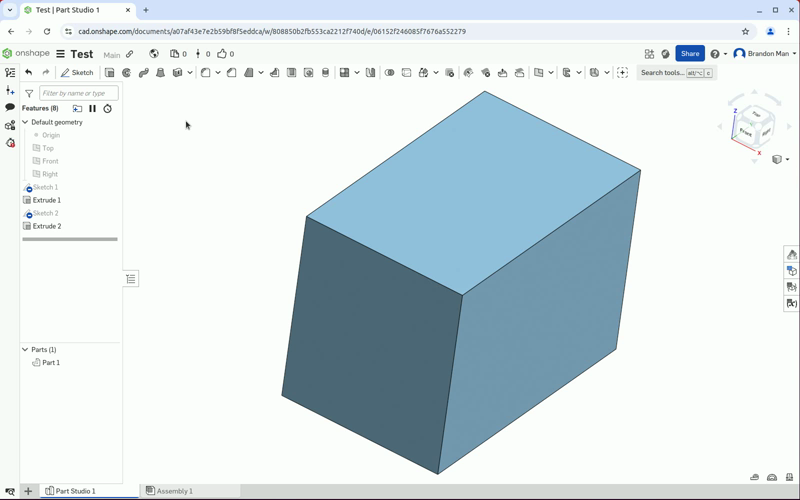
key(down, 2)
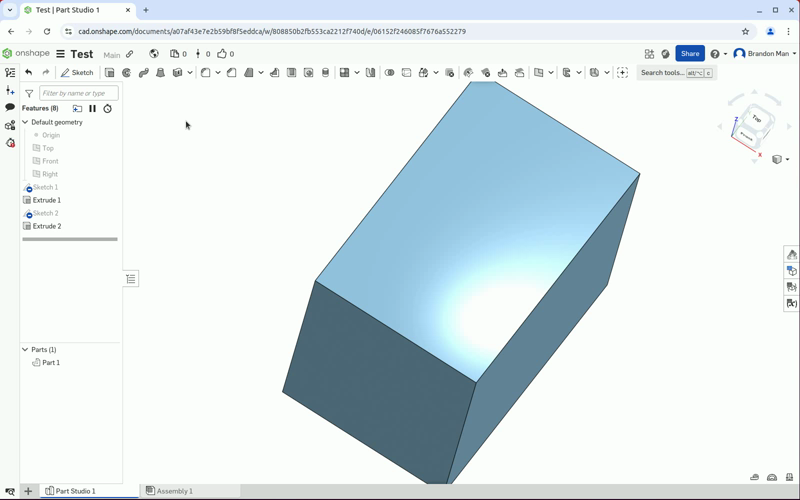
key(up, 2)
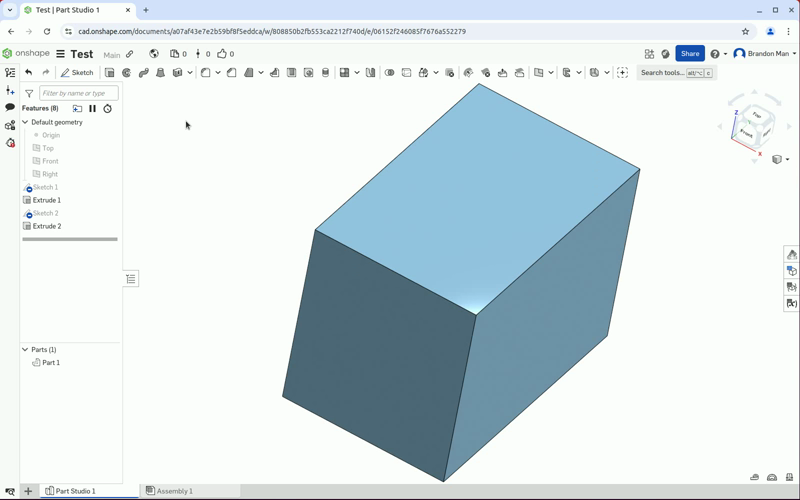
key(left, 2)
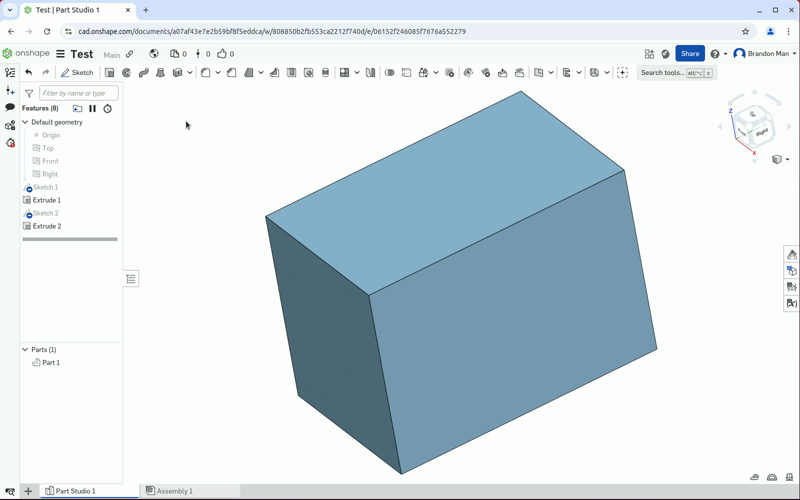
mouse_move(73, 189)
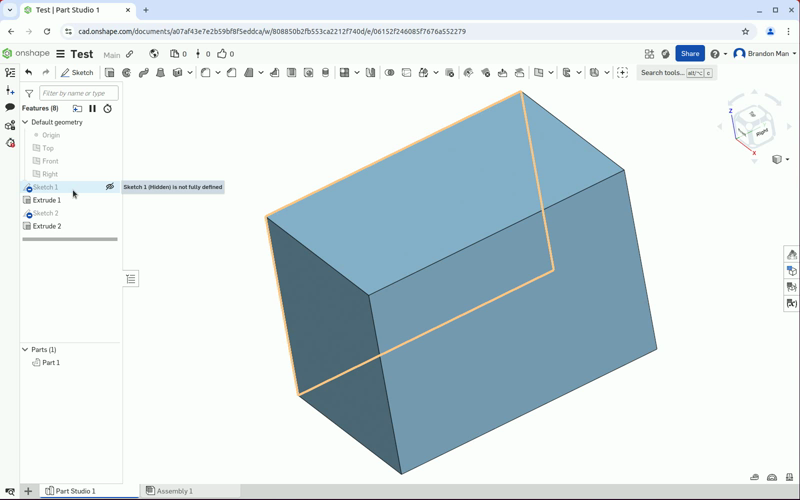
click(73, 189)